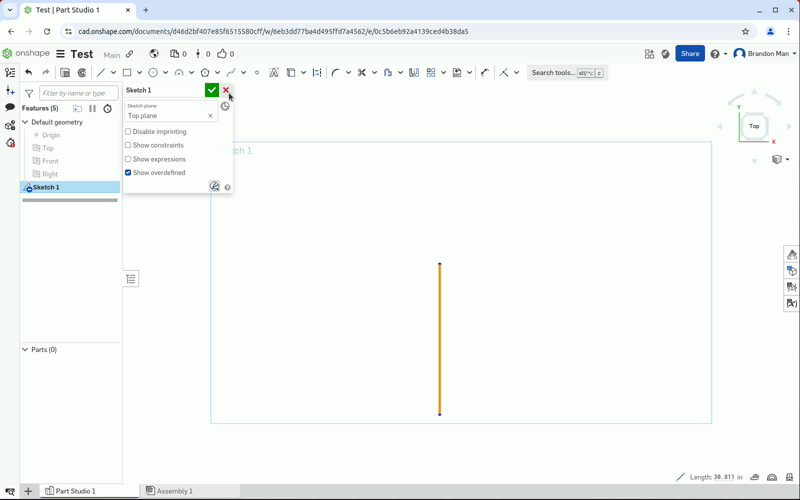
key(shift+h)
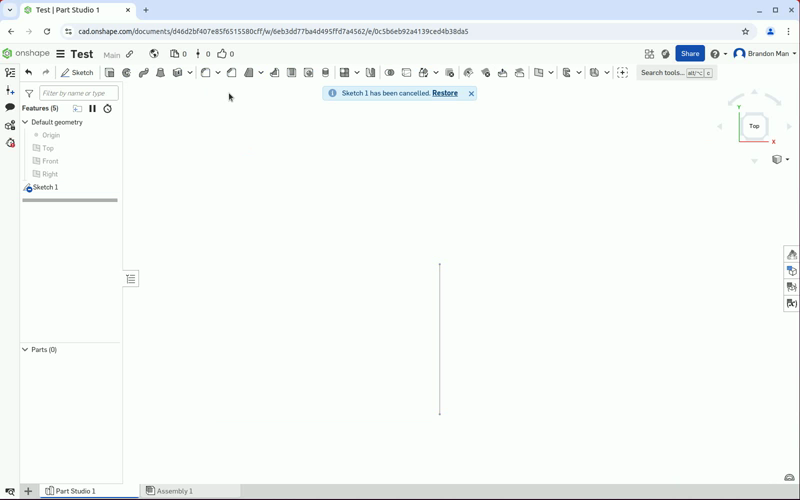
key(shift+s)
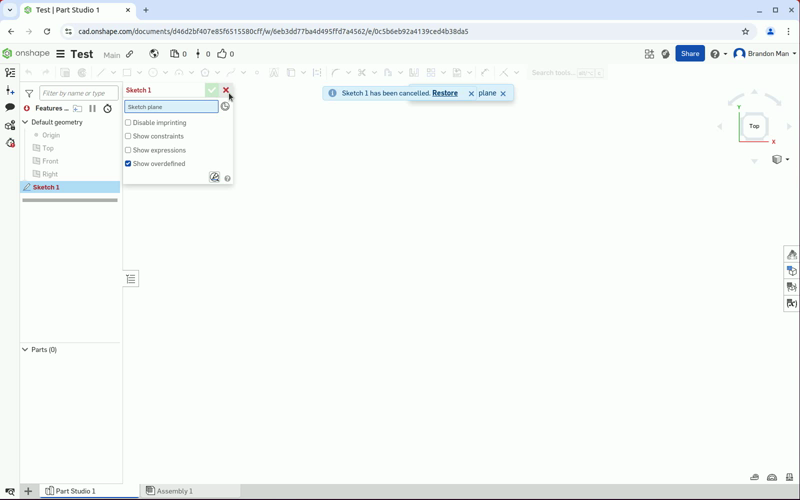
mouse_move(73, 150)
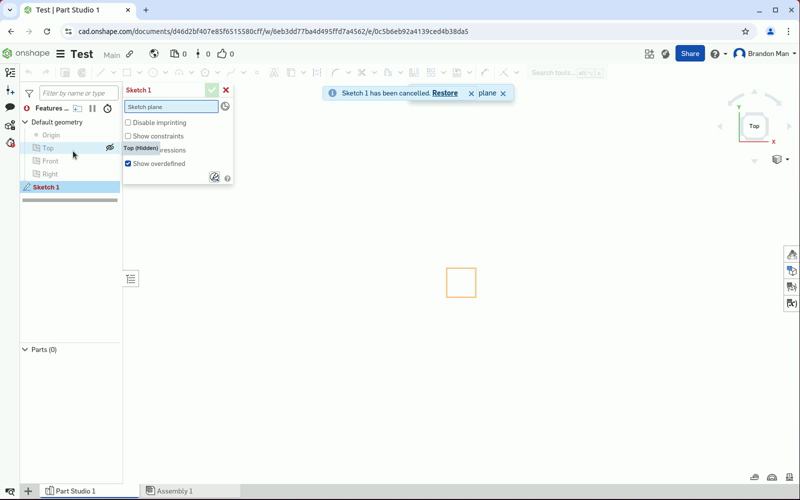
click(73, 150)
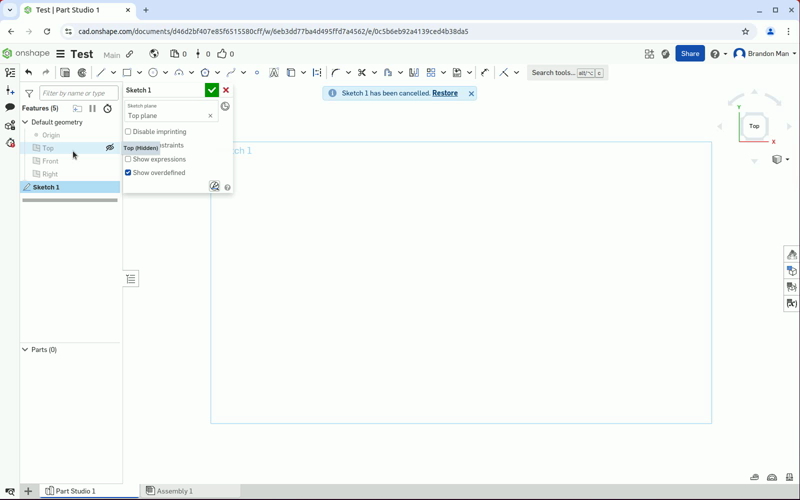
mouse_move(73, 352)
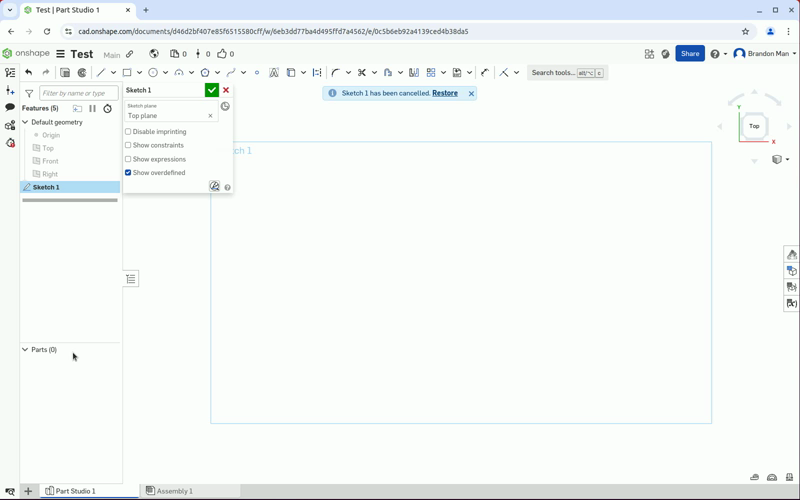
key(y)
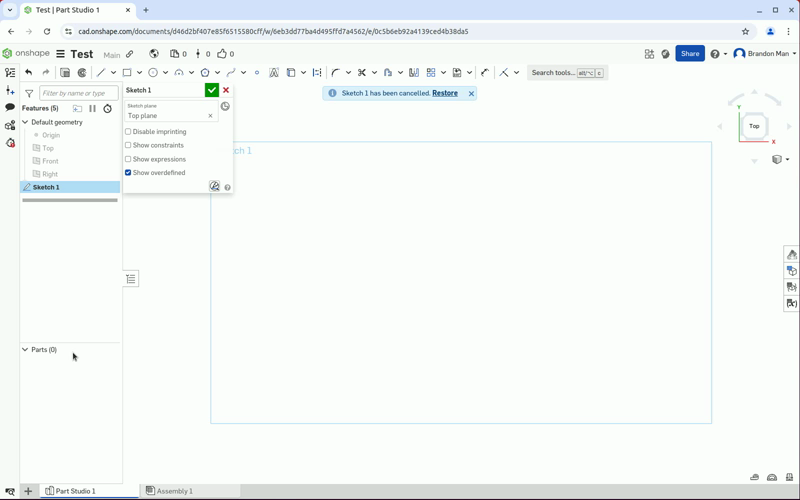
key(l)
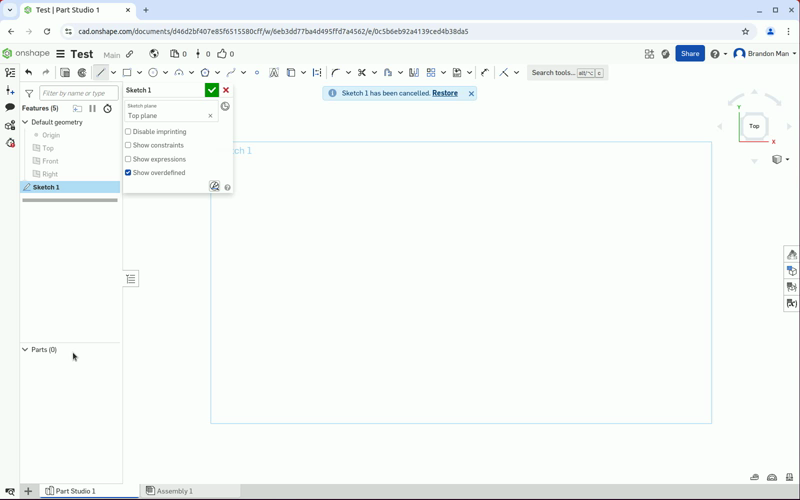
key_down(shift)
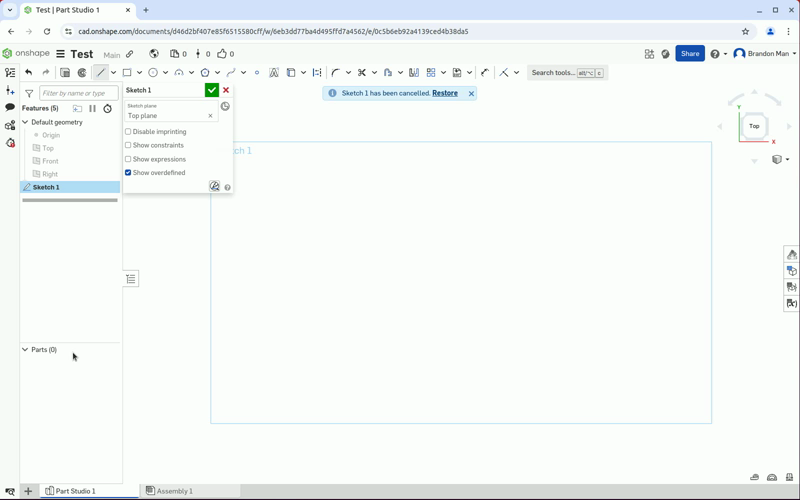
mouse_move(425, 318)
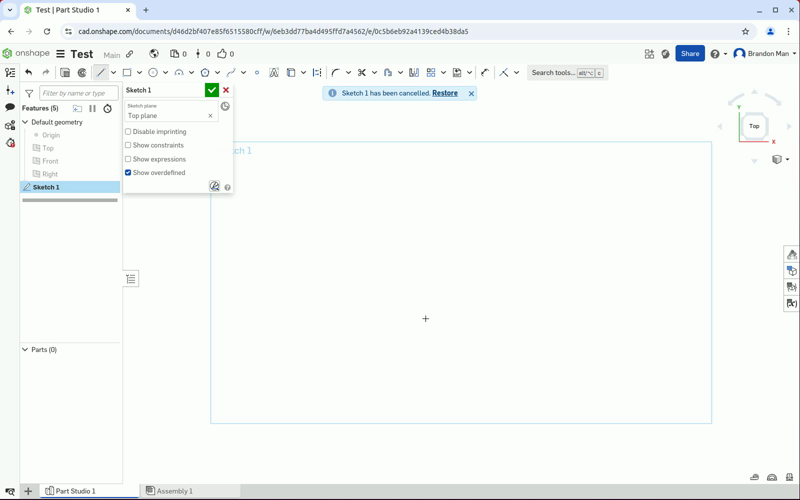
click(425, 318)
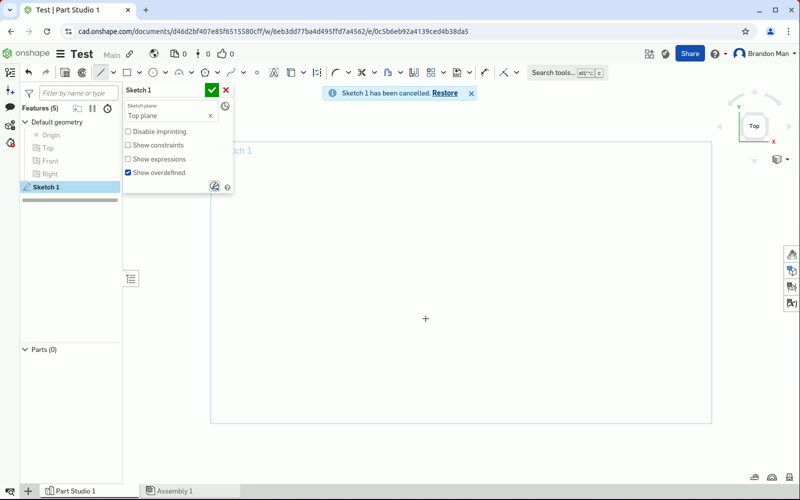
key_up(shift)
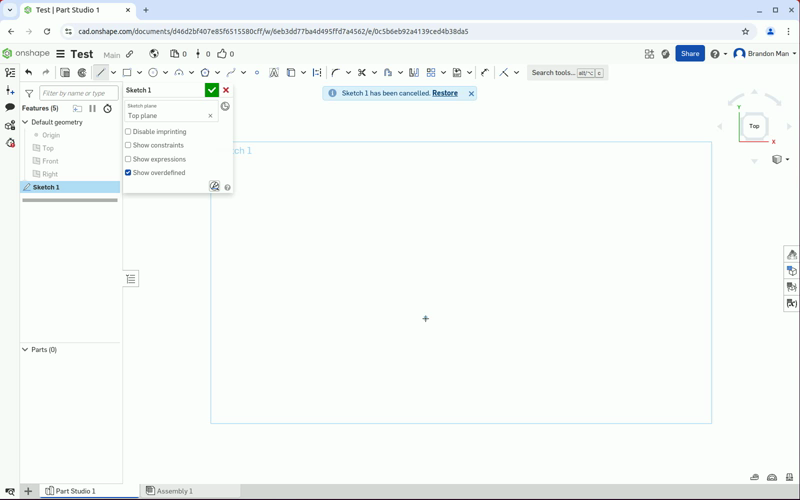
key_down(shift)
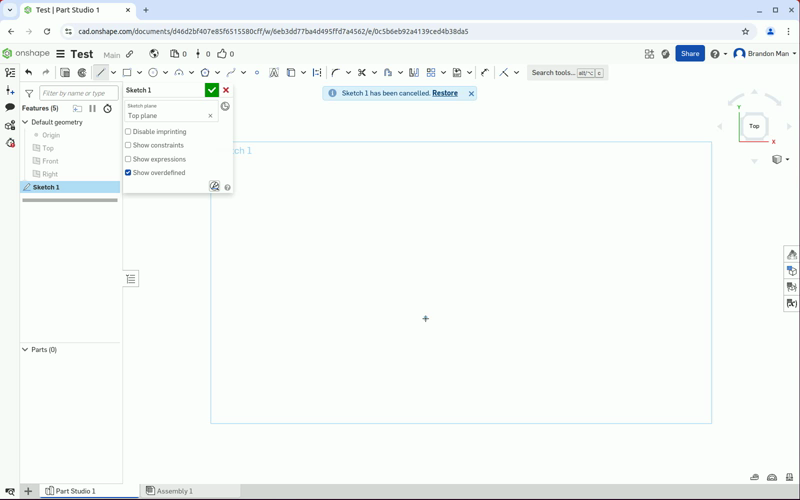
mouse_move(496, 318)
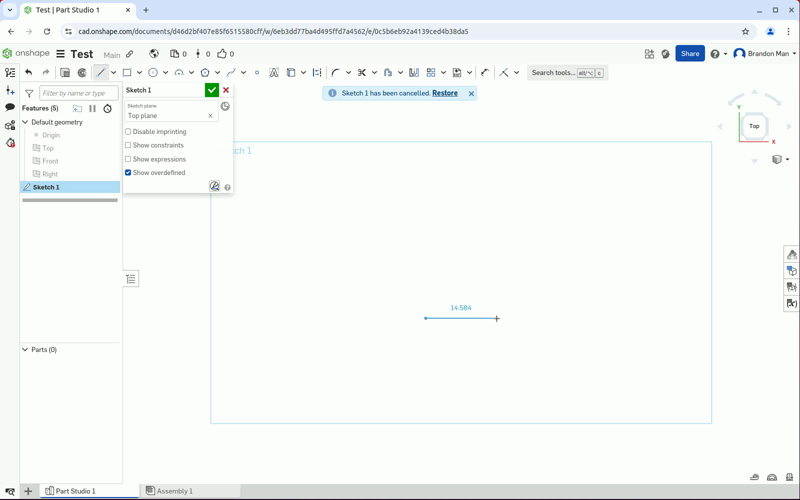
click(496, 318)
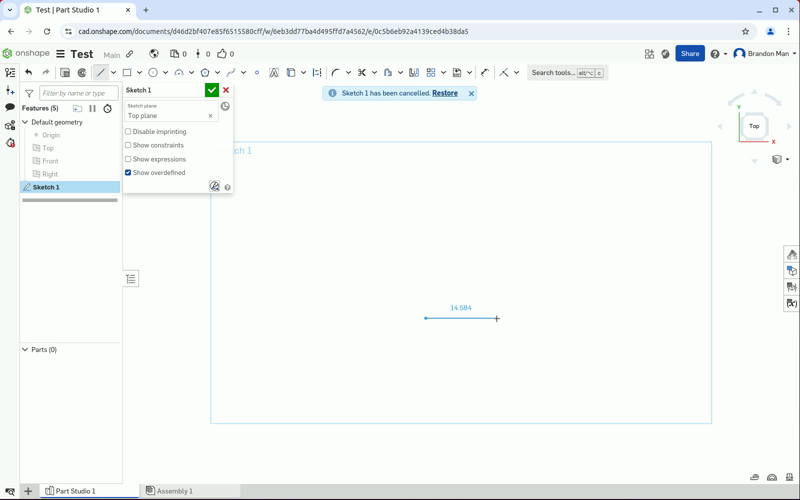
key_up(shift)
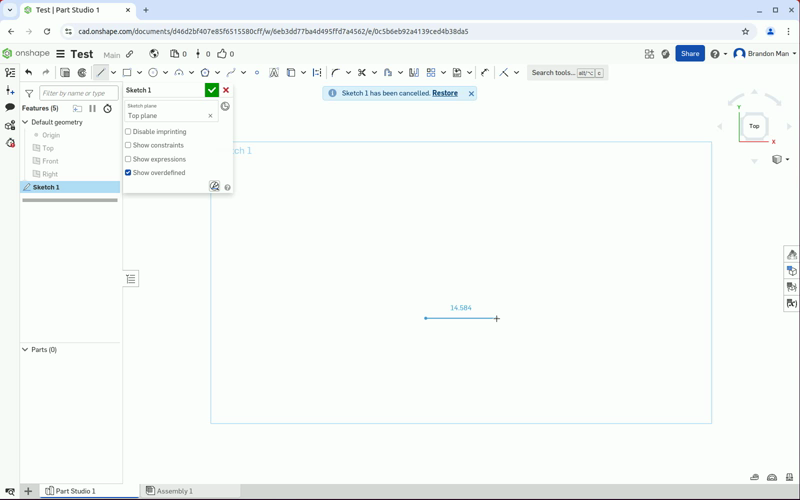
key_down(shift)
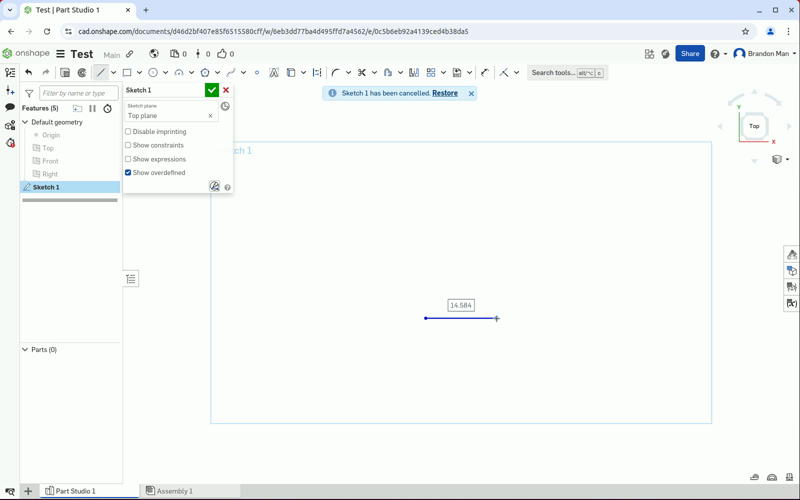
mouse_move(496, 247)
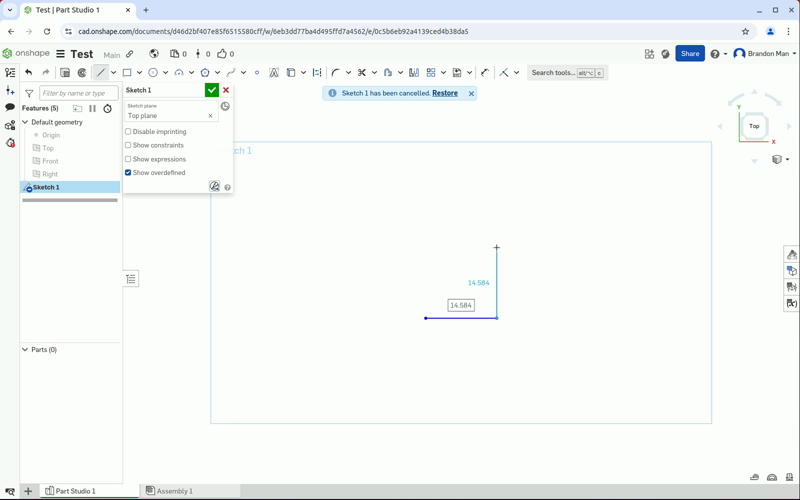
click(496, 247)
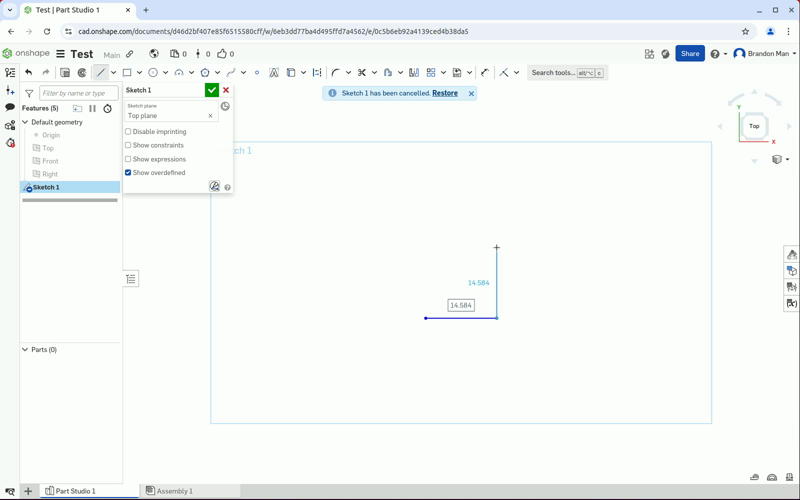
key_up(shift)
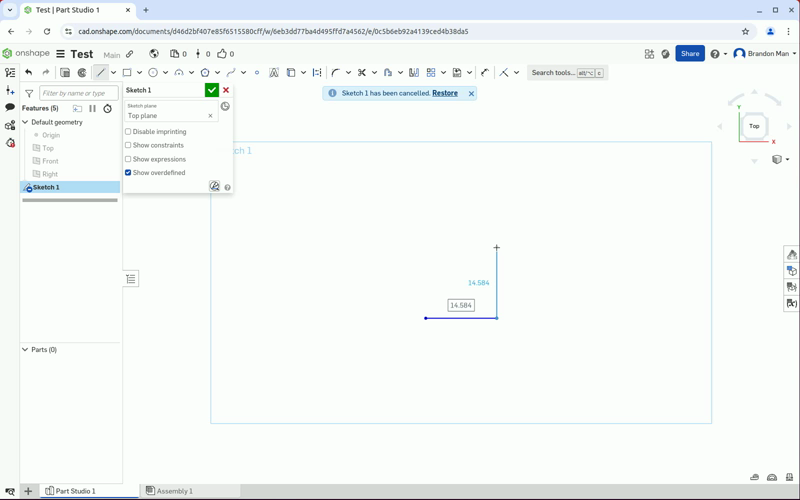
key_down(shift)
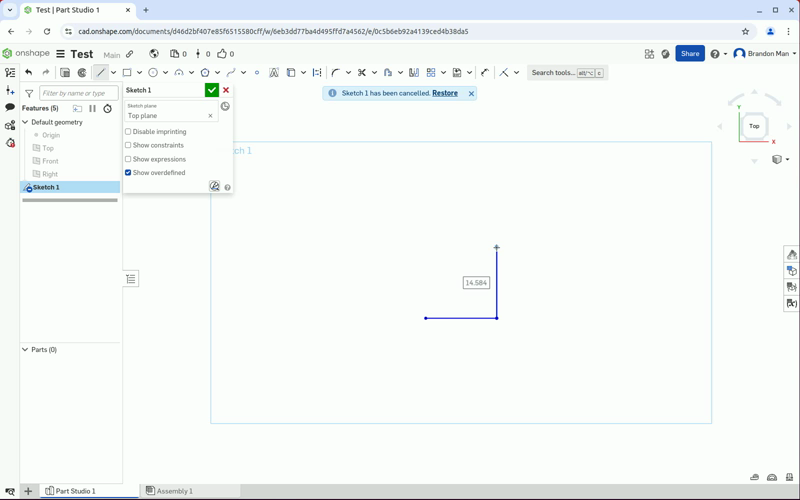
mouse_move(425, 247)
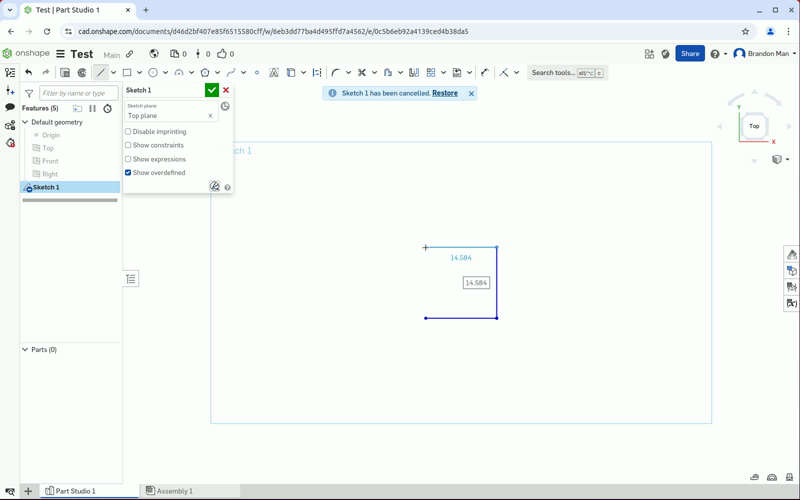
click(425, 247)
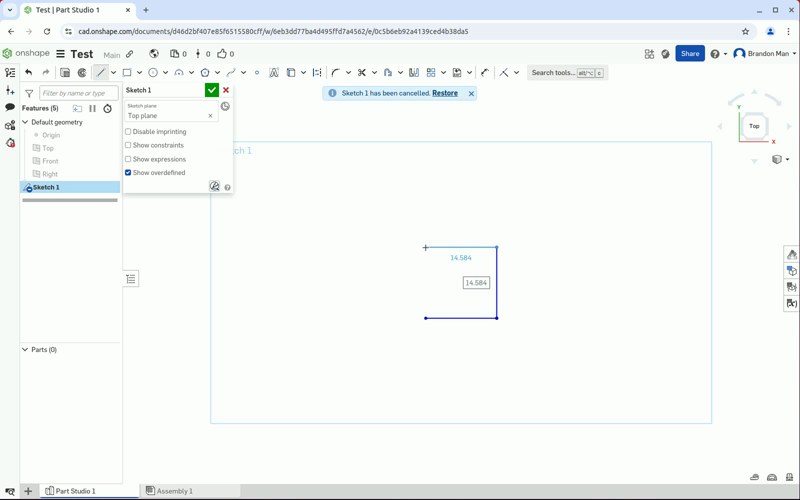
key_up(shift)
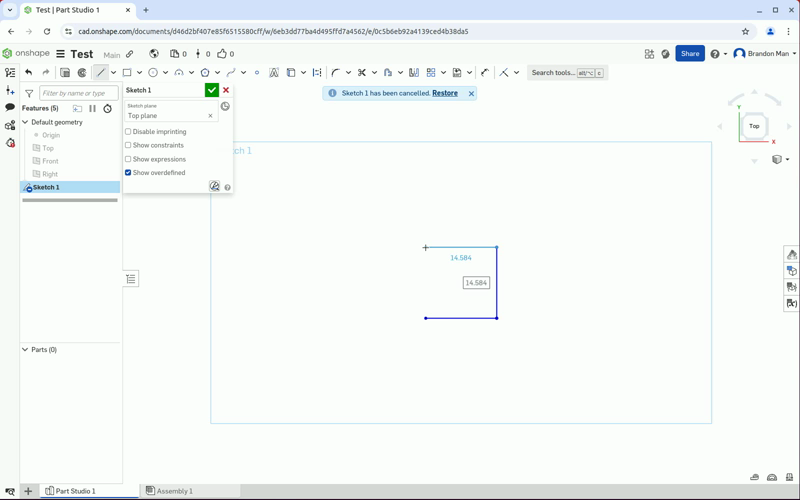
key_down(shift)
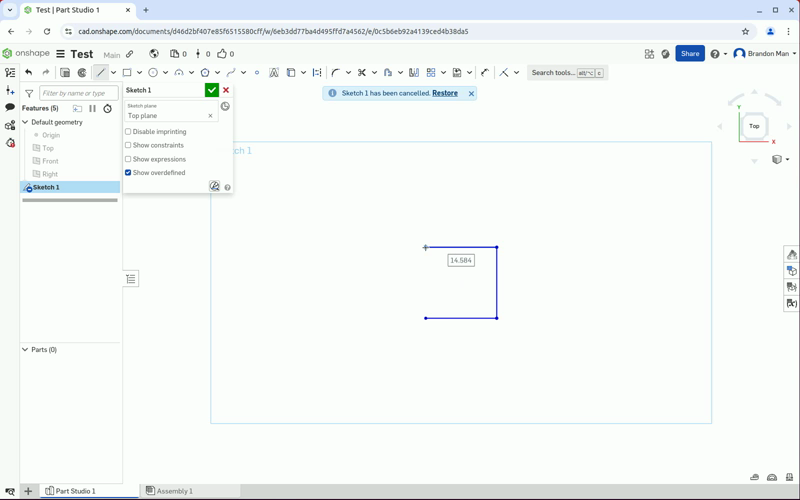
mouse_move(425, 318)
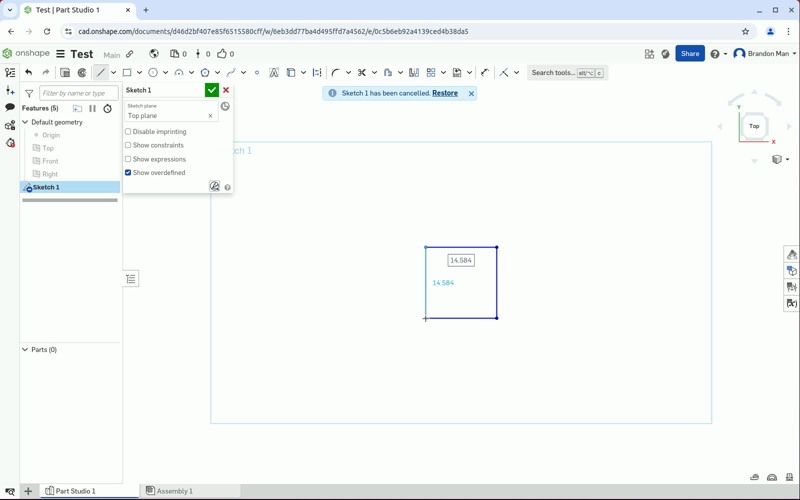
key_up(shift)
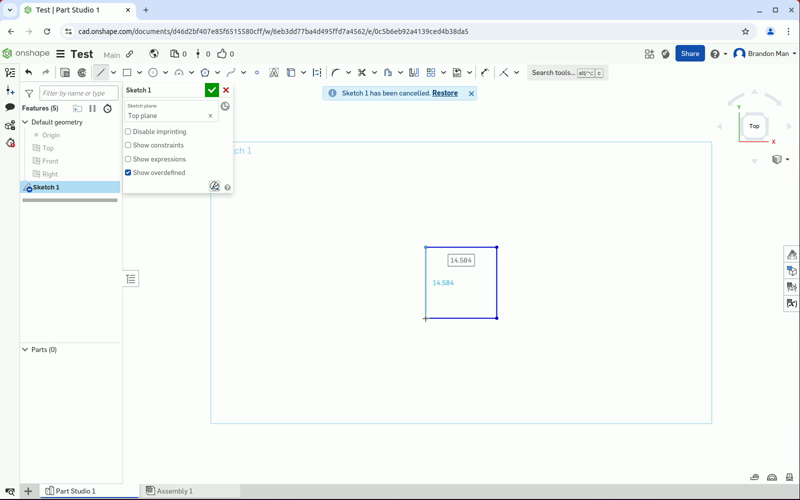
click(425, 318)
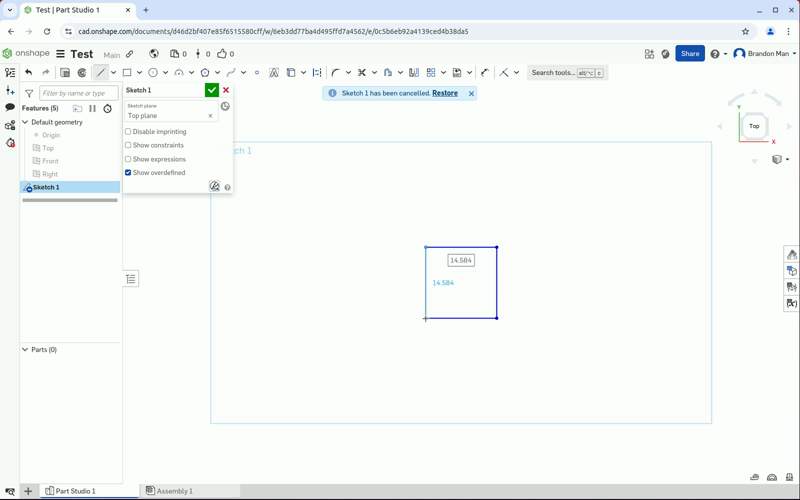
key(esc)
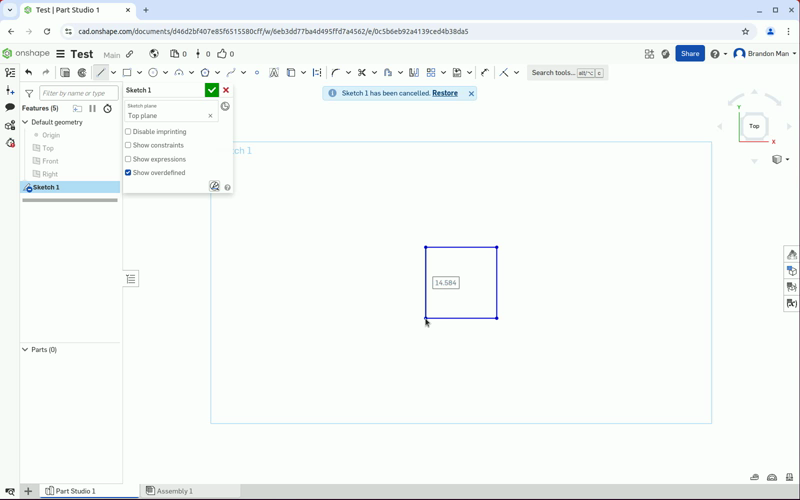
mouse_move(491, 305)
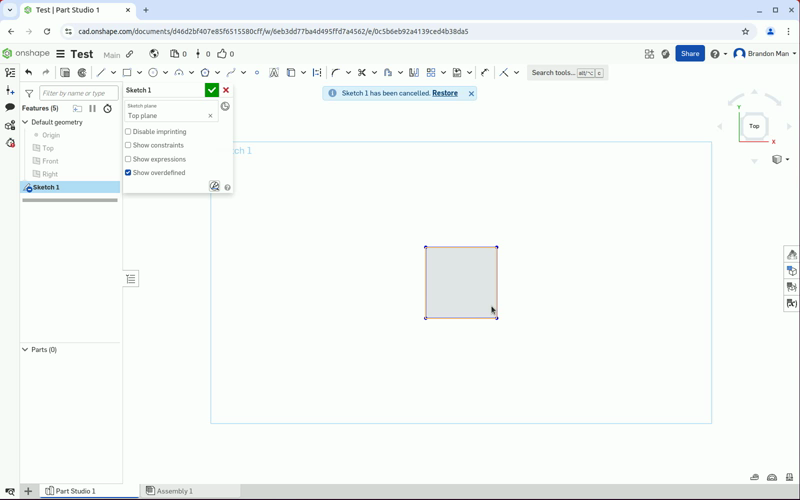
click(491, 305)
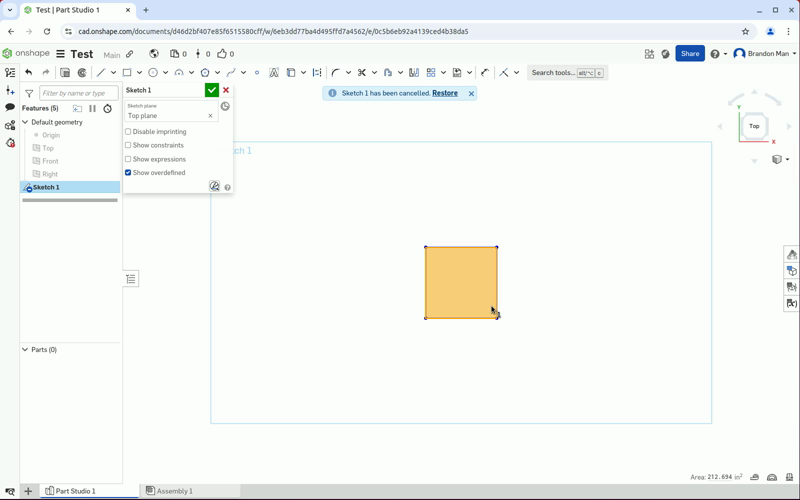
mouse_move(73, 352)
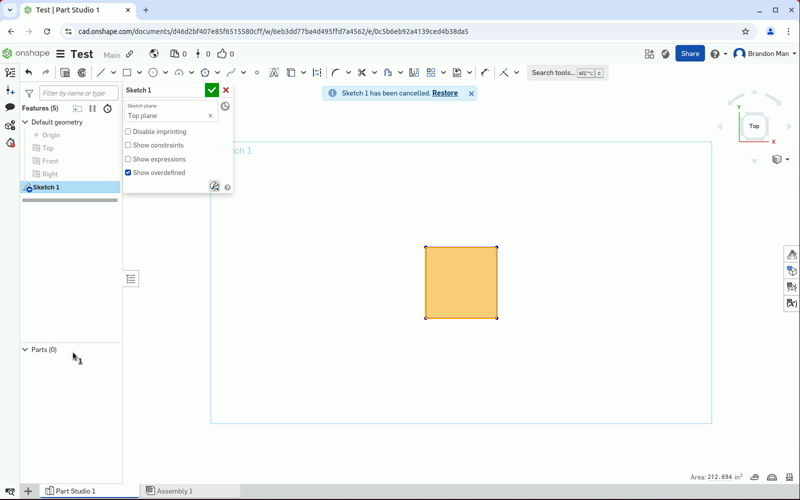
key(shift+y)
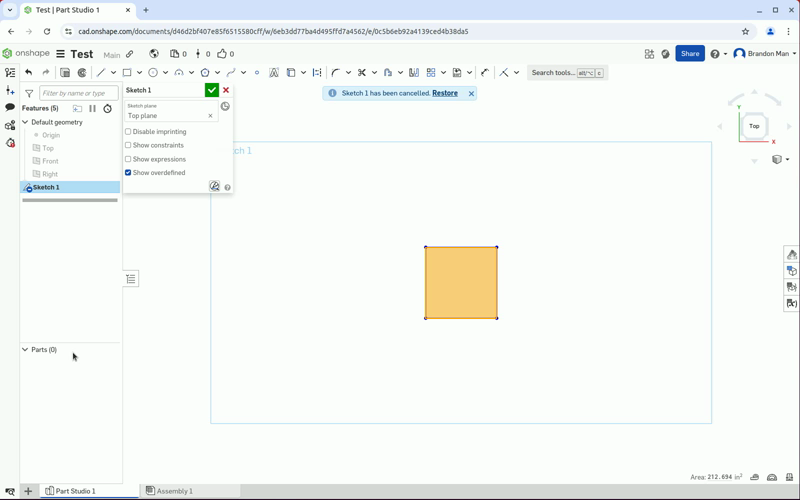
key(shift+e)
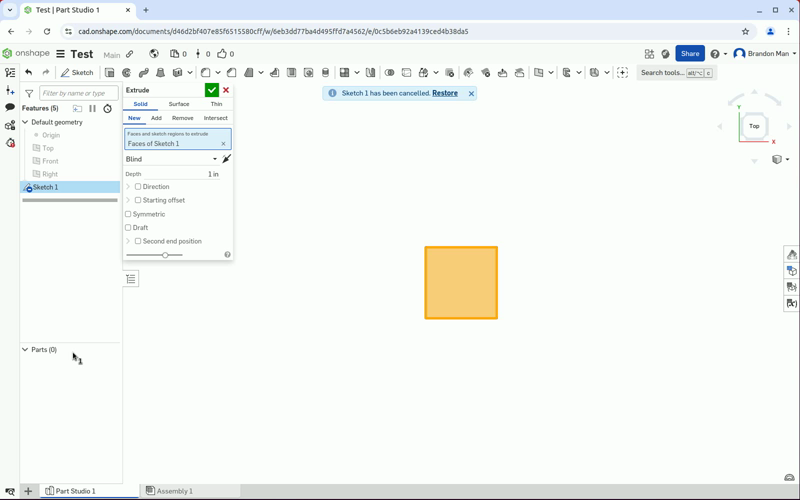
mouse_move(143, 106)
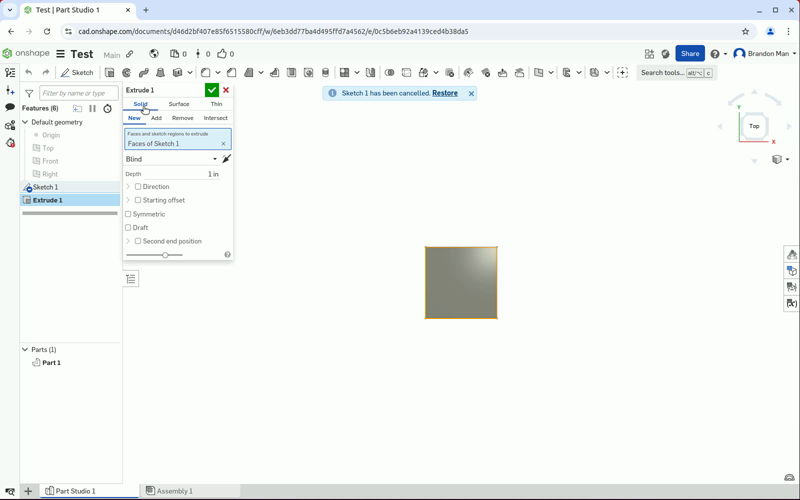
click(143, 106)
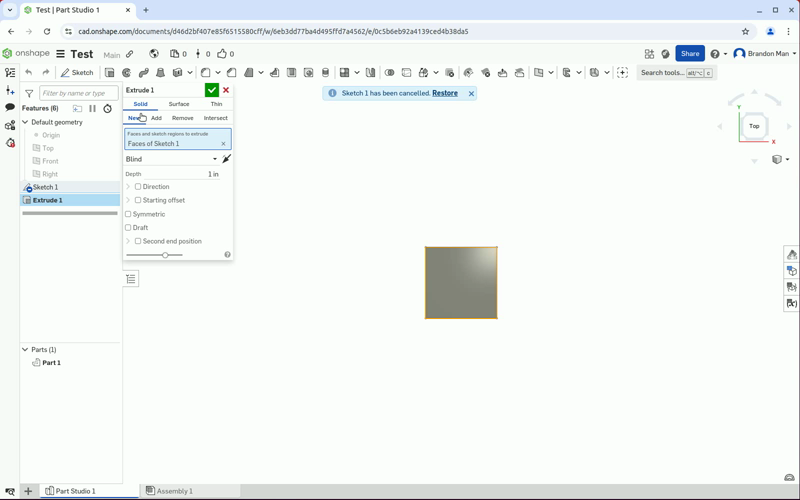
mouse_move(137, 120)
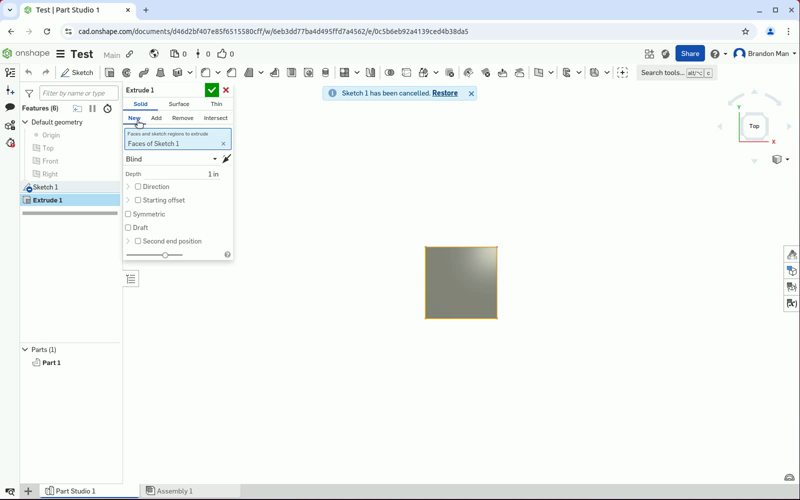
click(137, 120)
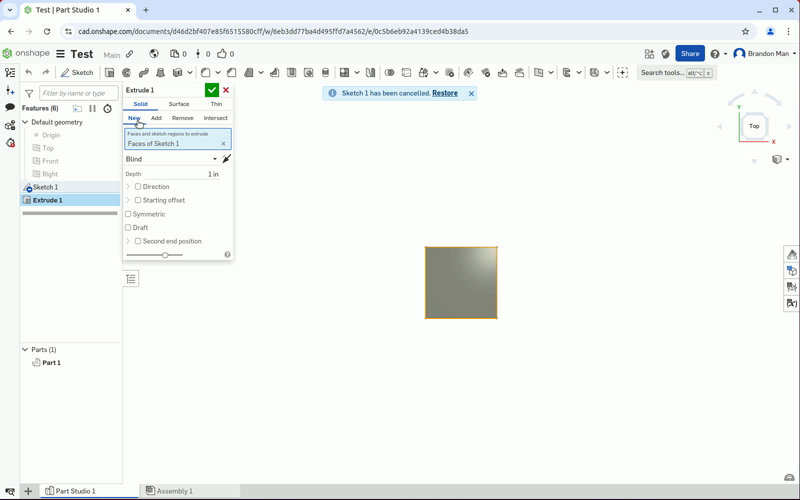
key(tab, 4)
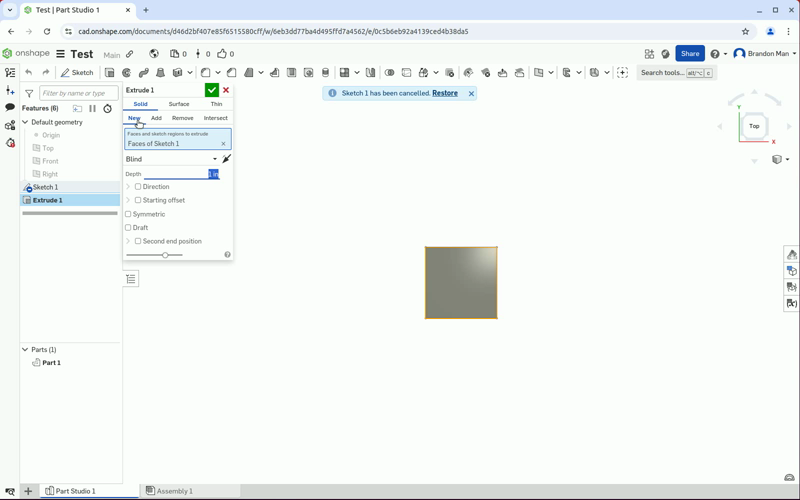
text(14.443)
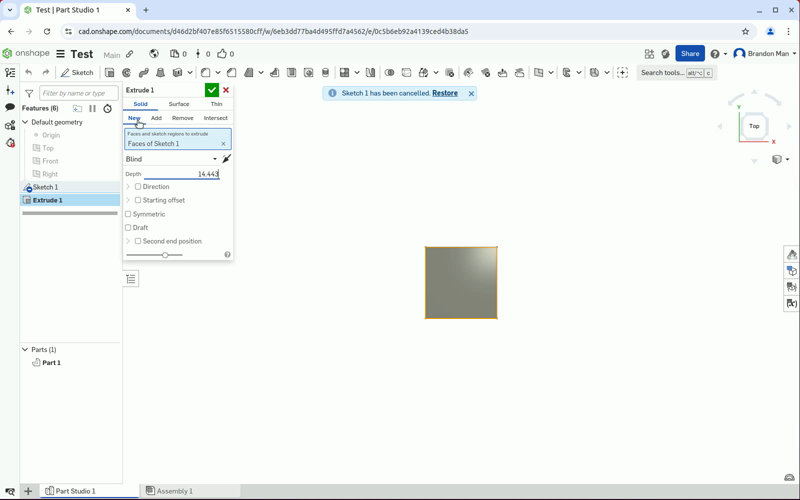
key(enter)
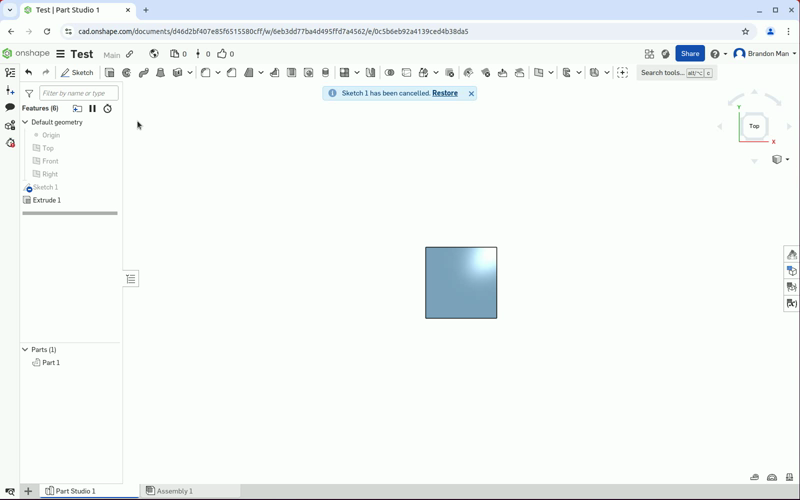
key(shift+h)
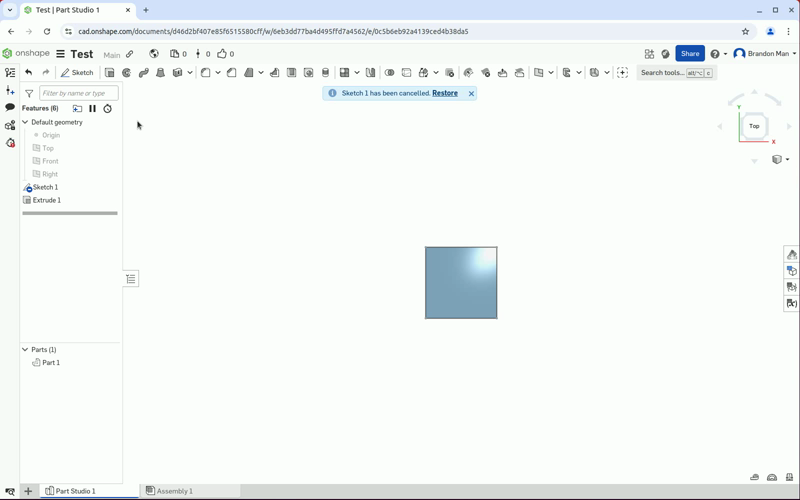
key(shift+h)
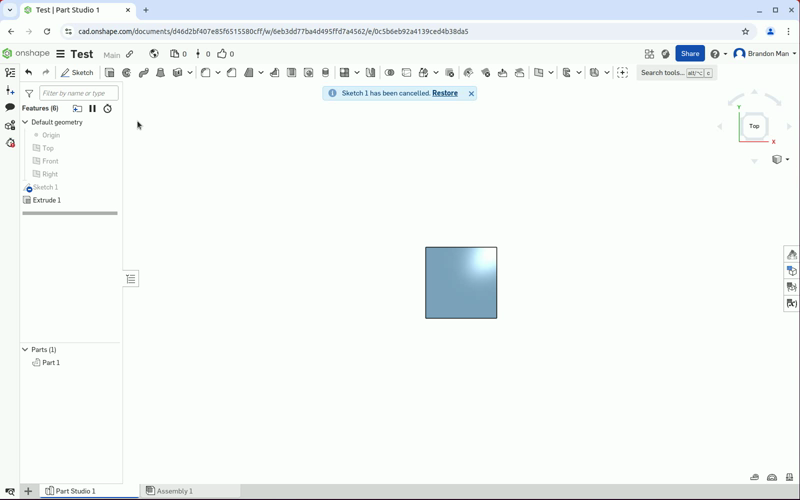
mouse_move(73, 189)
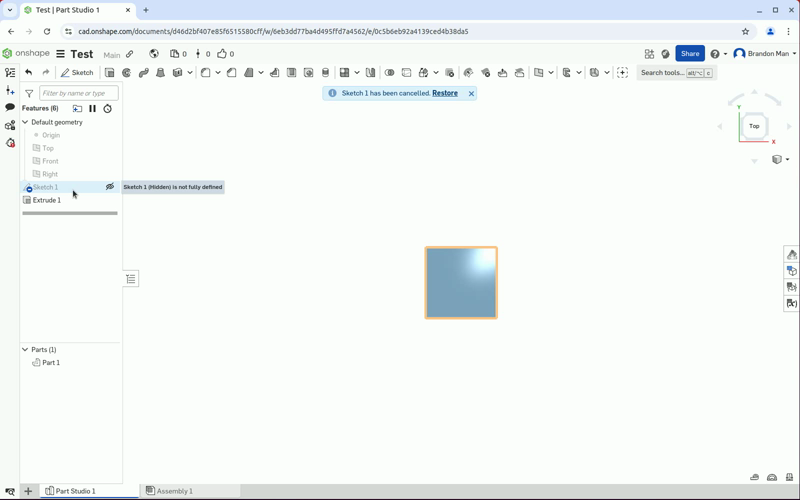
click(73, 189)
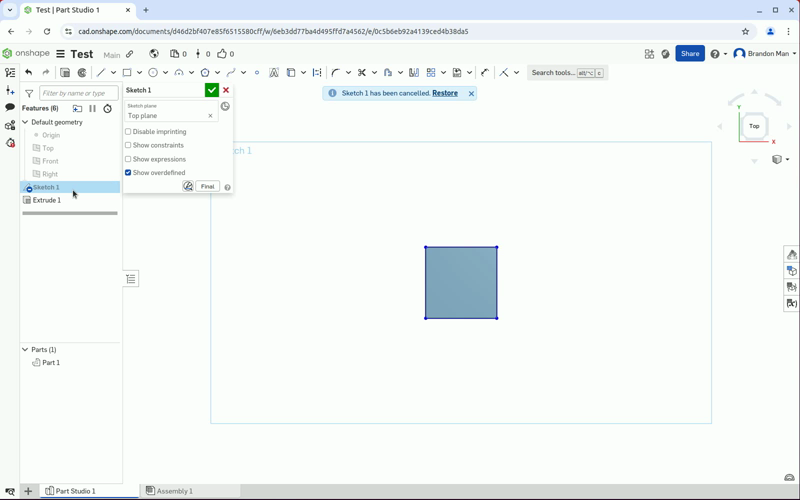
mouse_move(229, 92)
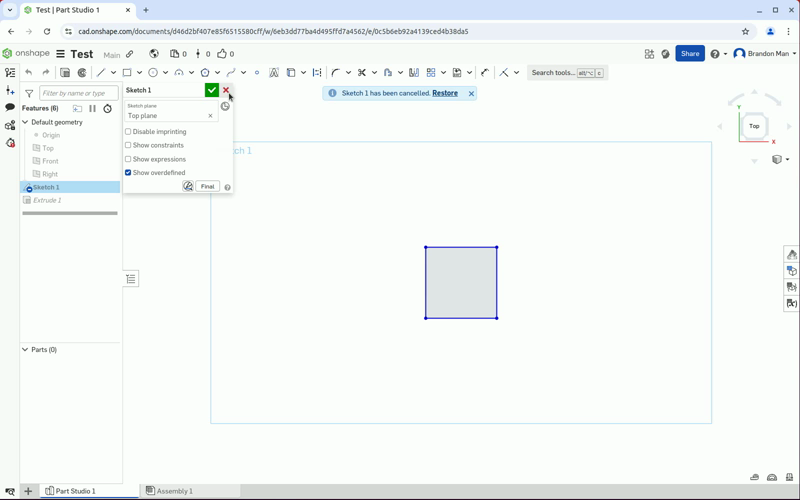
click(229, 92)
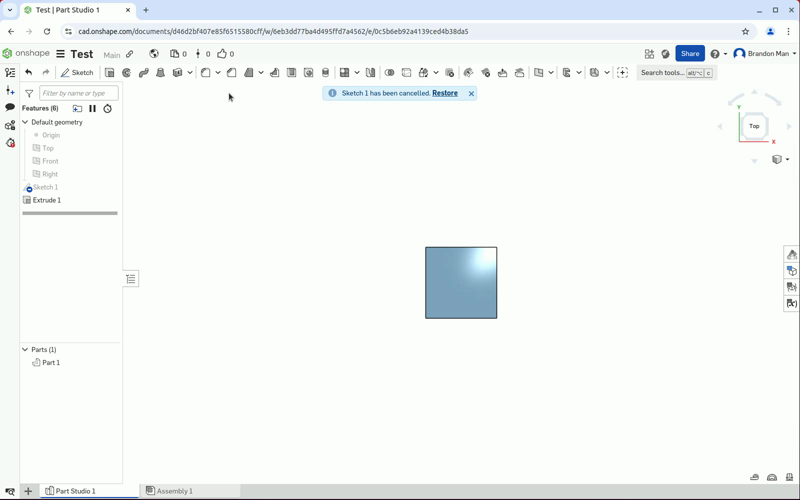
mouse_move(541, 75)
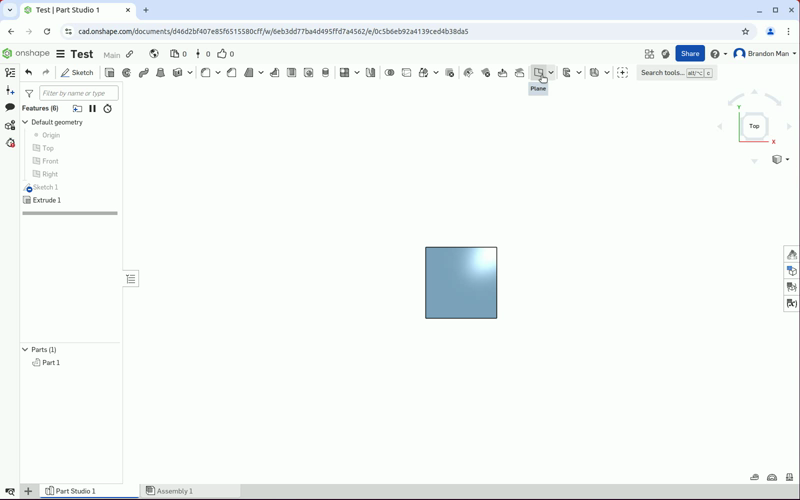
click(541, 75)
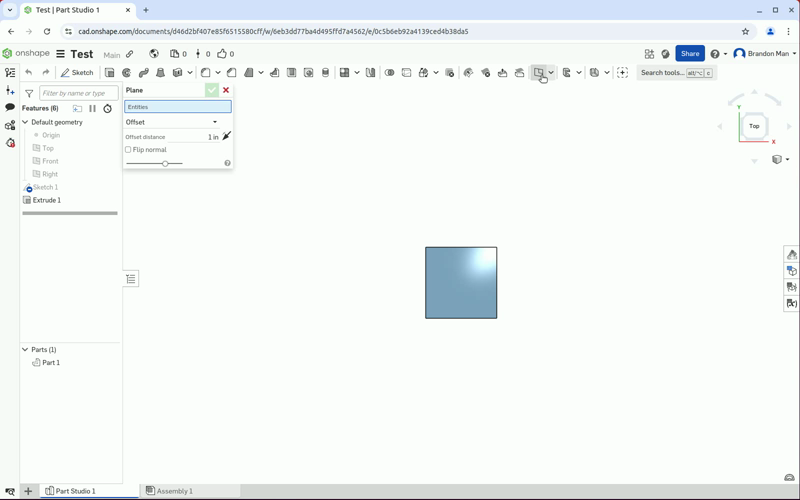
mouse_move(73, 150)
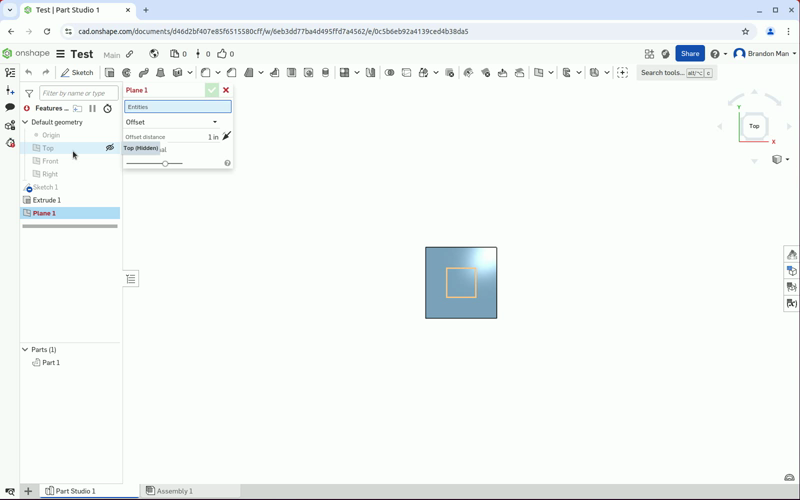
click(73, 150)
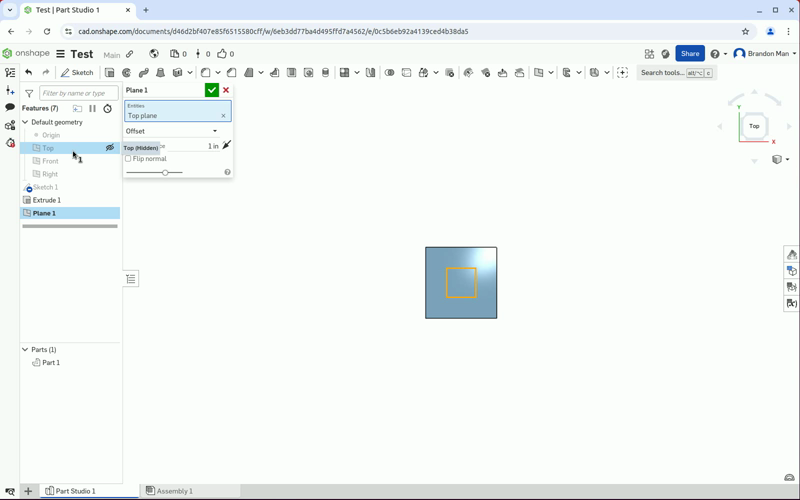
key(tab, 2)
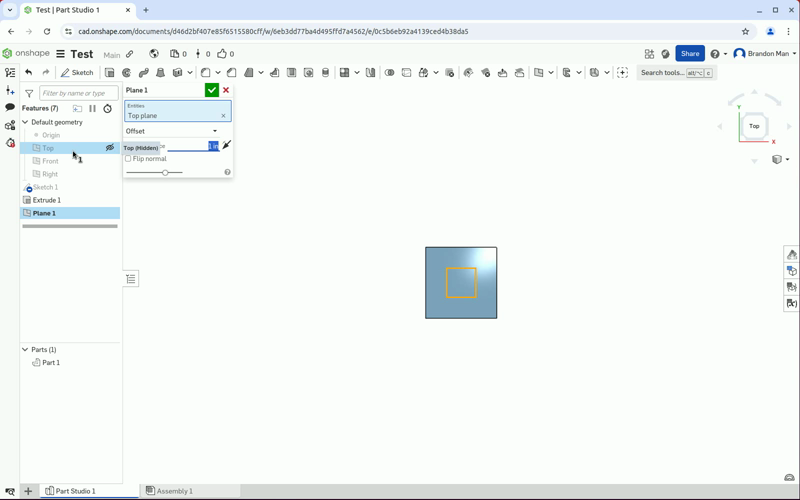
text(14.45)
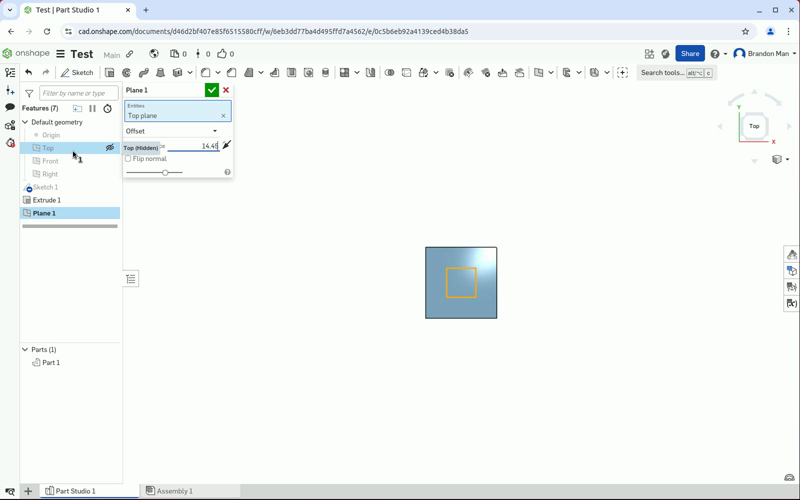
key(enter, 2)
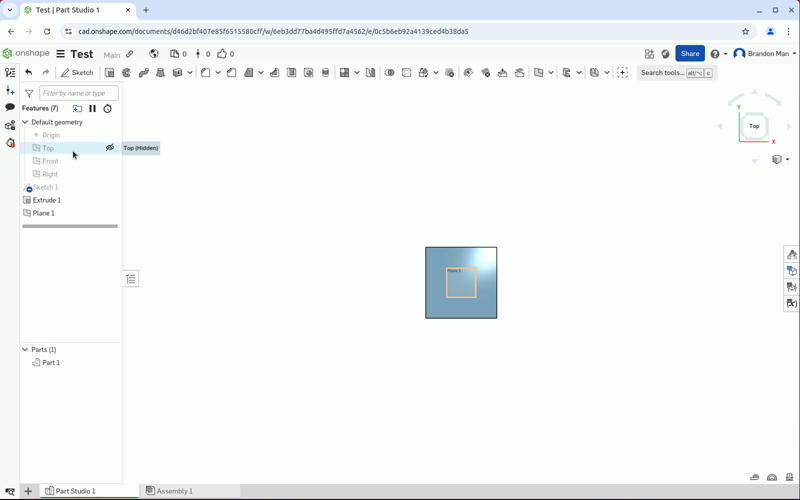
key(shift+s)
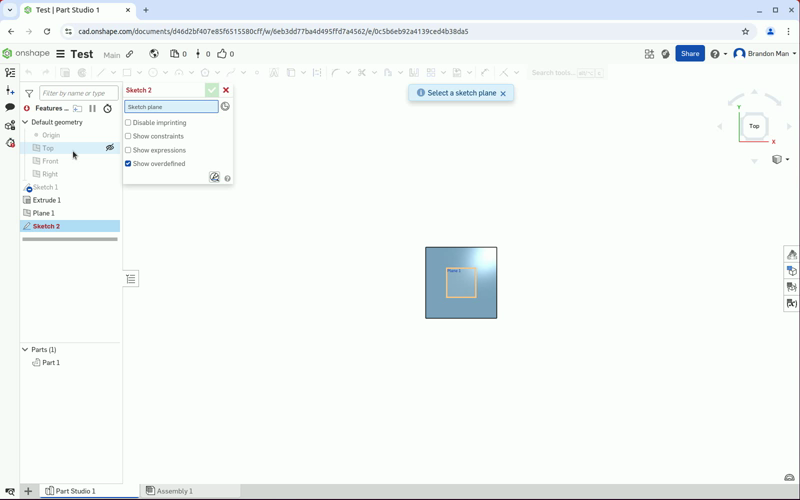
mouse_move(73, 215)
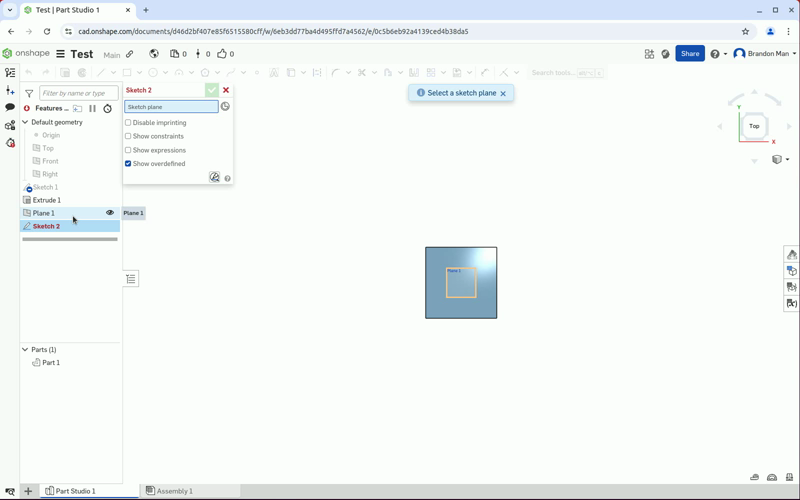
click(73, 215)
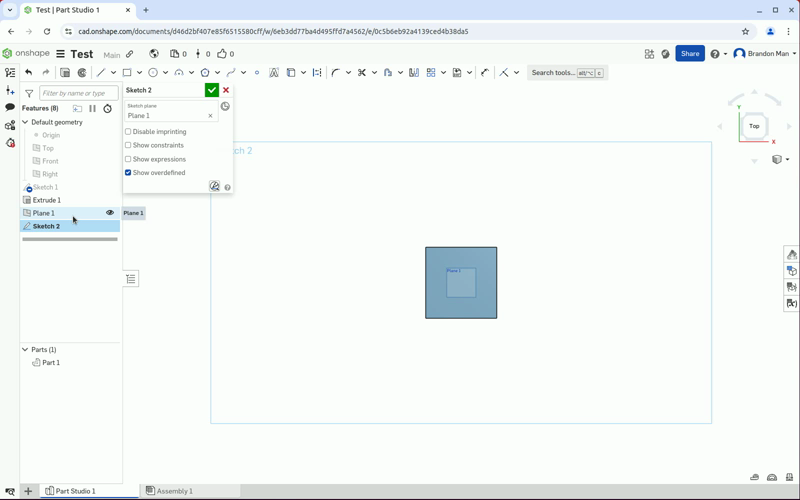
mouse_move(73, 352)
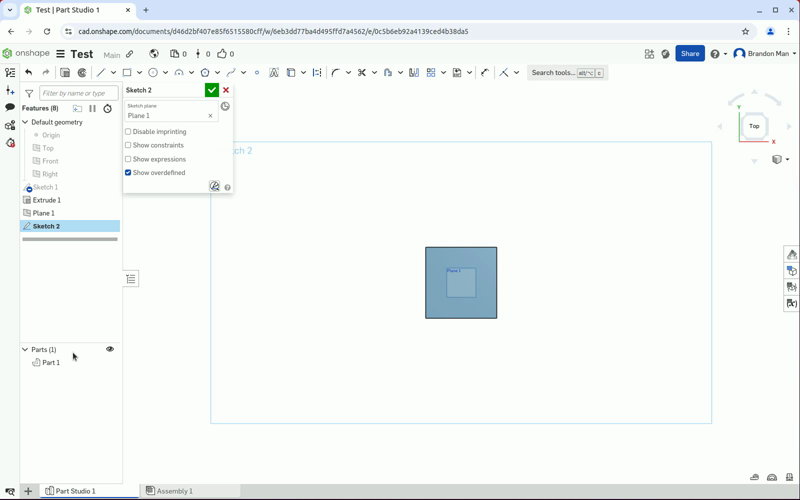
key(y)
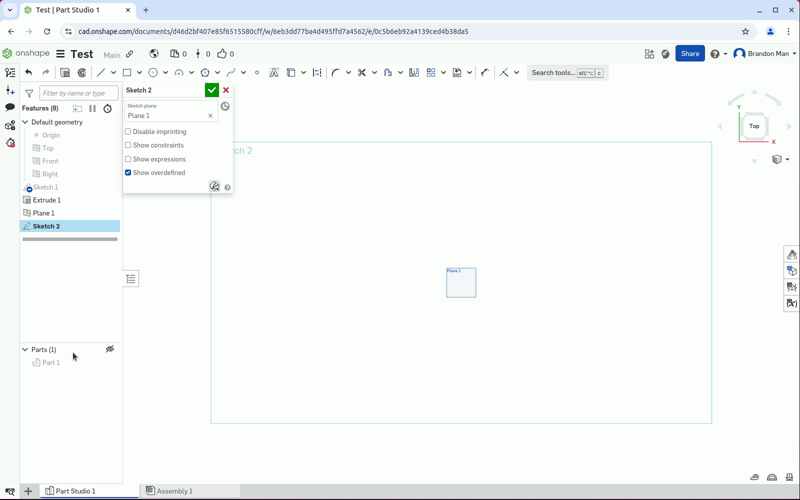
key(l)
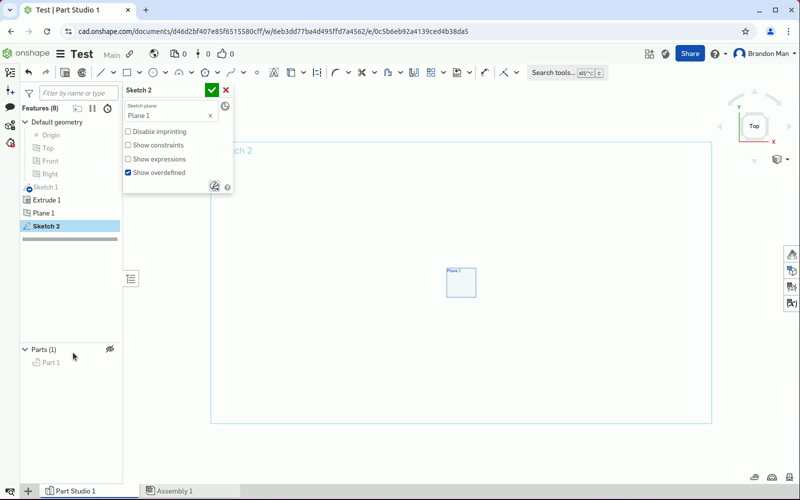
key_down(shift)
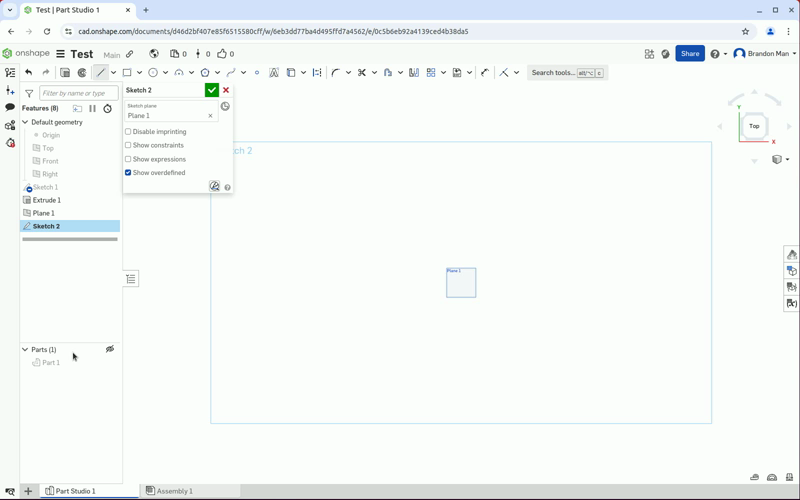
mouse_move(439, 304)
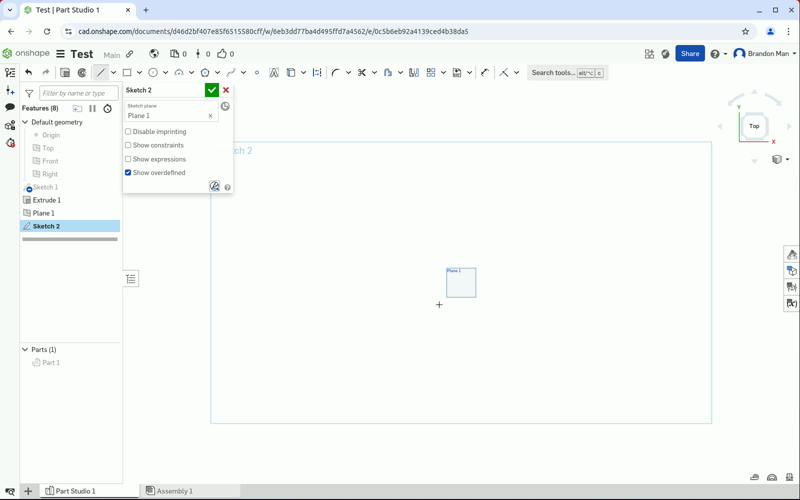
click(439, 304)
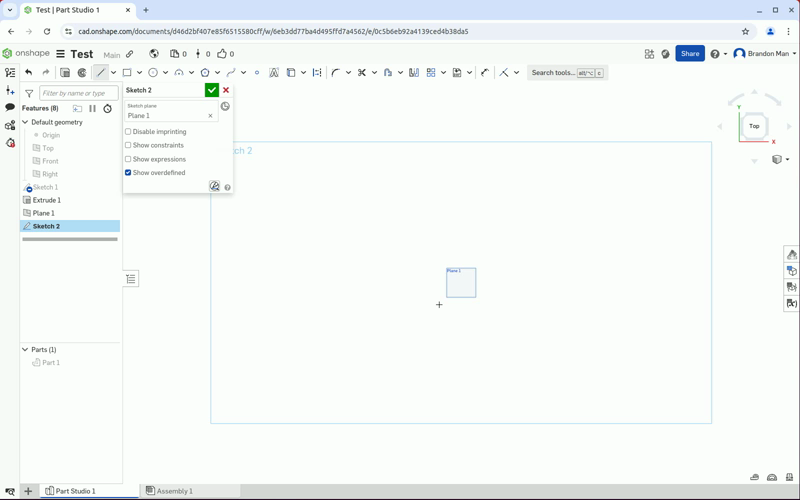
key_up(shift)
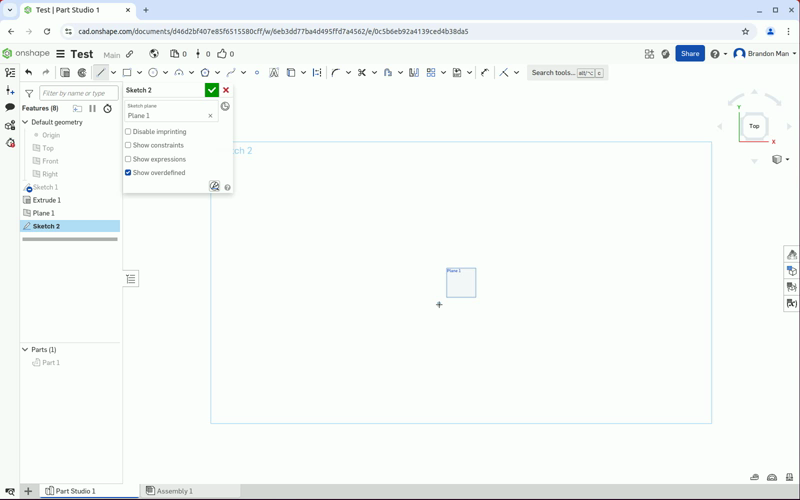
key_down(shift)
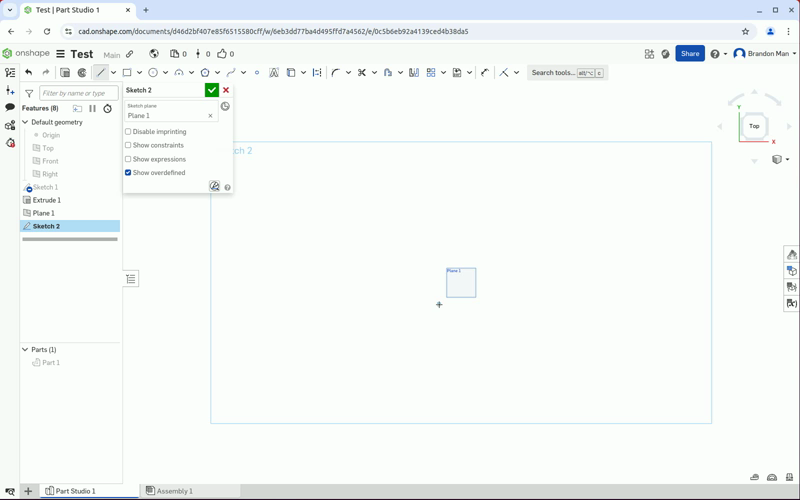
mouse_move(469, 304)
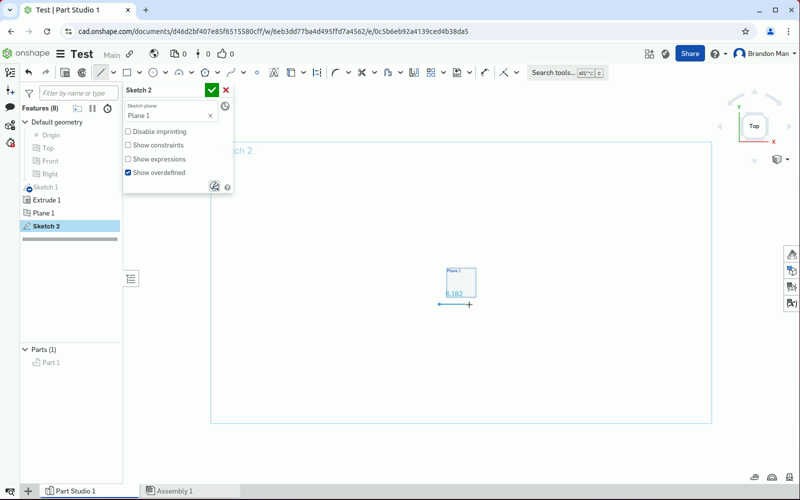
mouse_move(482, 304)
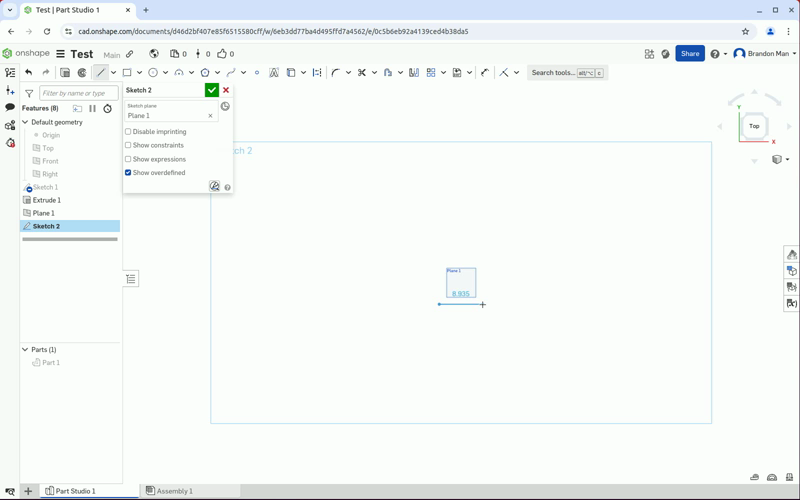
click(482, 304)
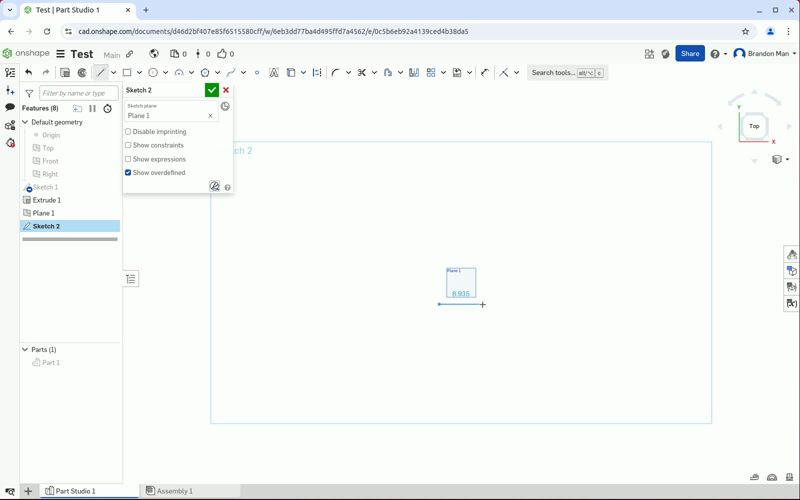
key_up(shift)
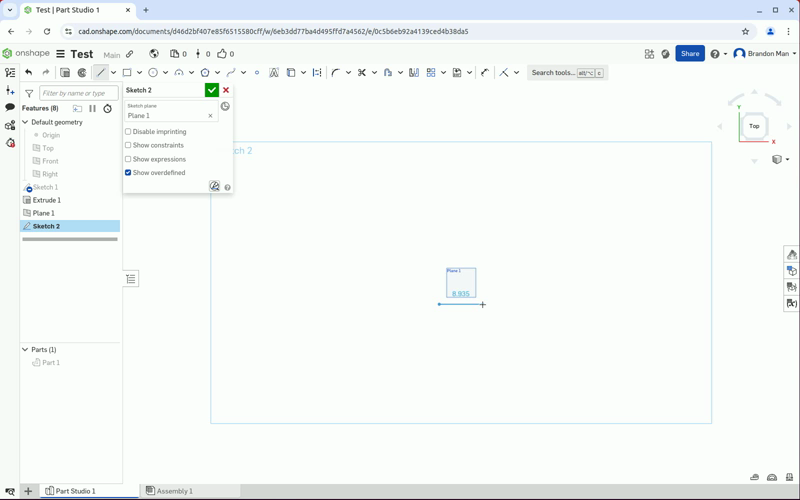
key_down(shift)
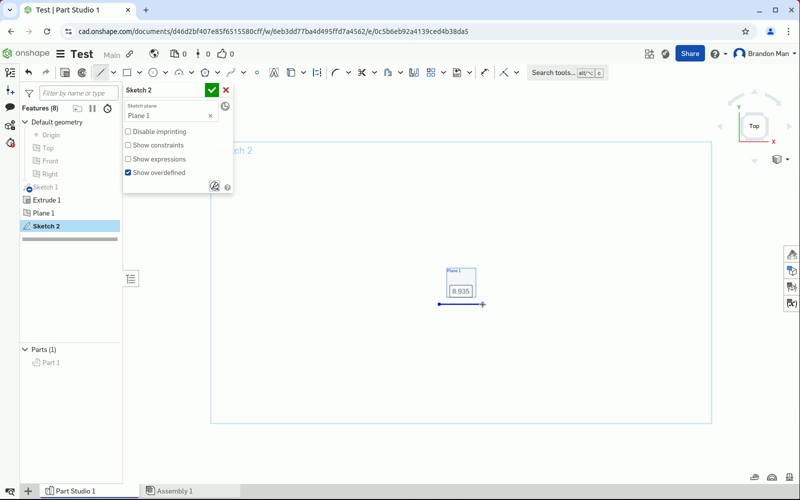
mouse_move(512, 304)
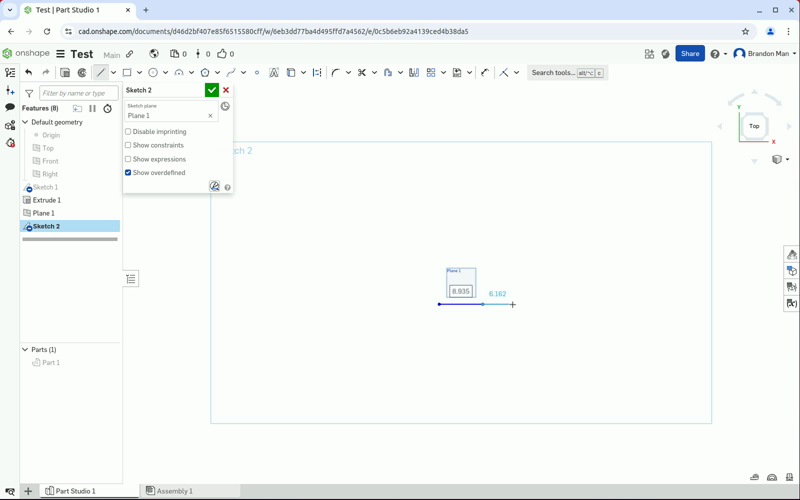
mouse_move(482, 261)
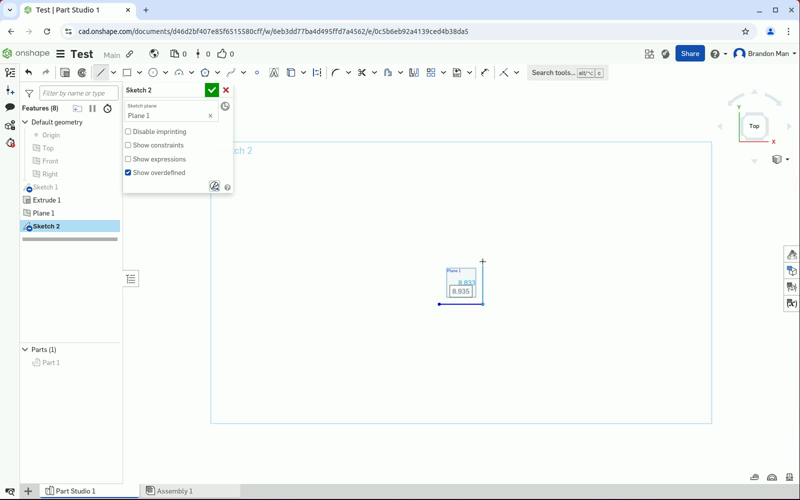
click(482, 261)
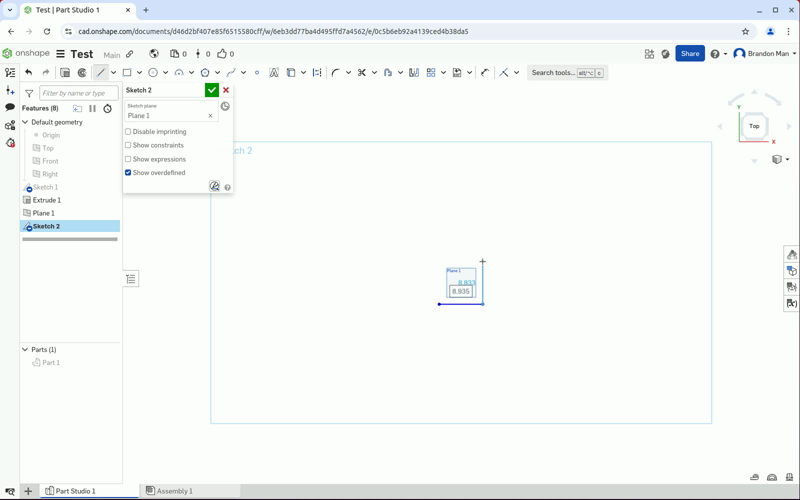
key_up(shift)
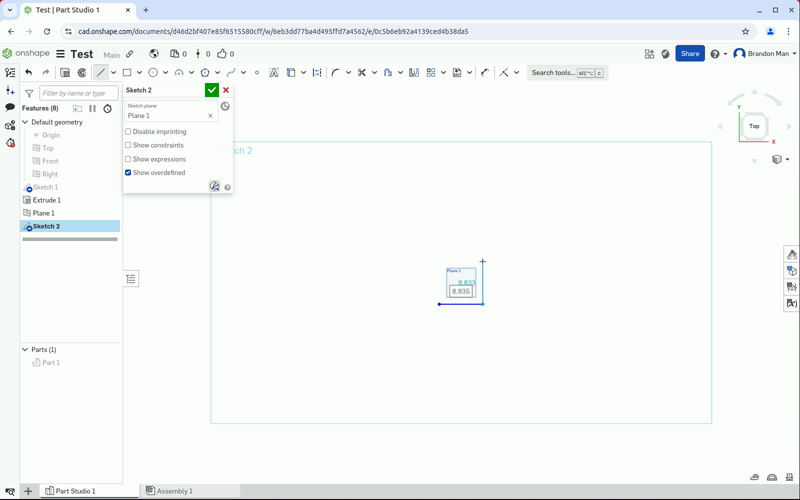
key_down(shift)
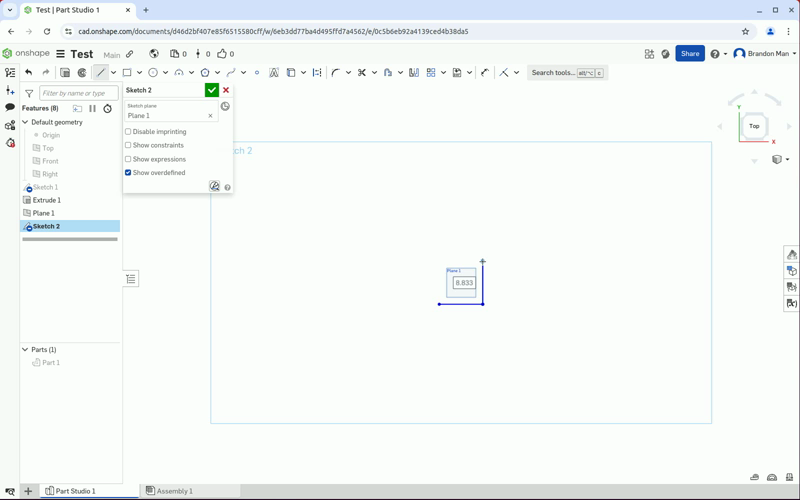
mouse_move(512, 261)
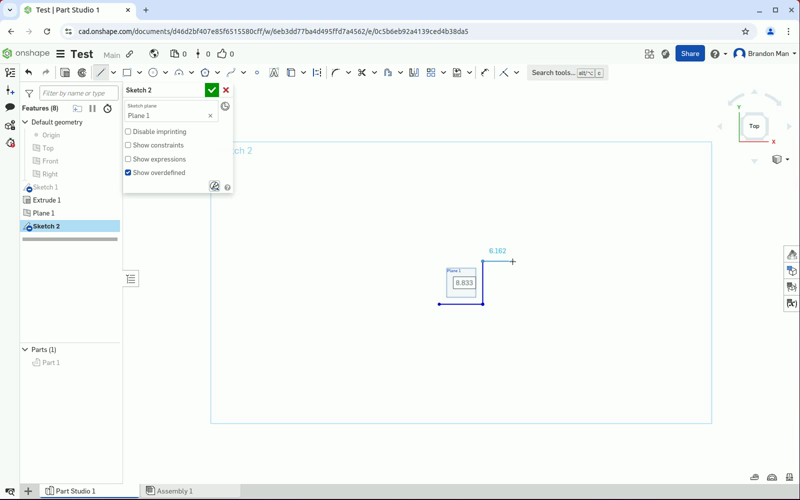
mouse_move(439, 261)
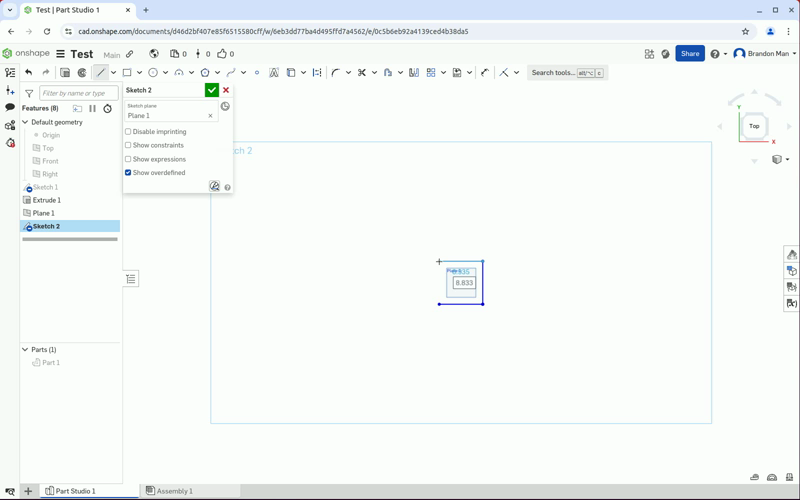
click(439, 261)
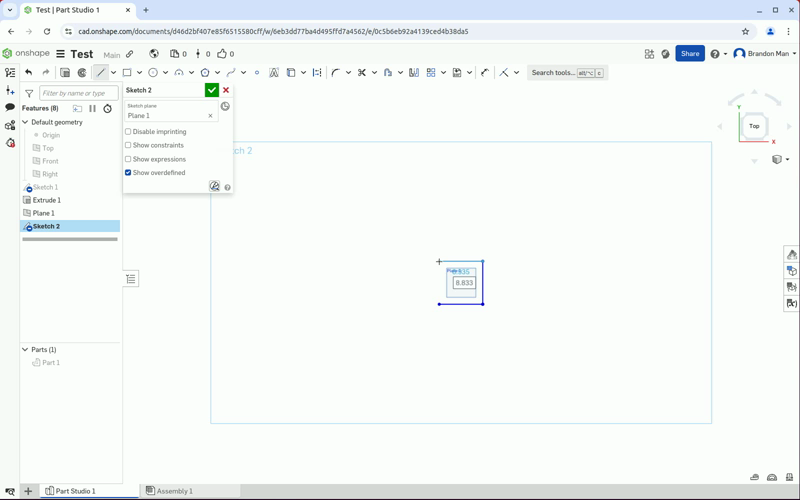
key_up(shift)
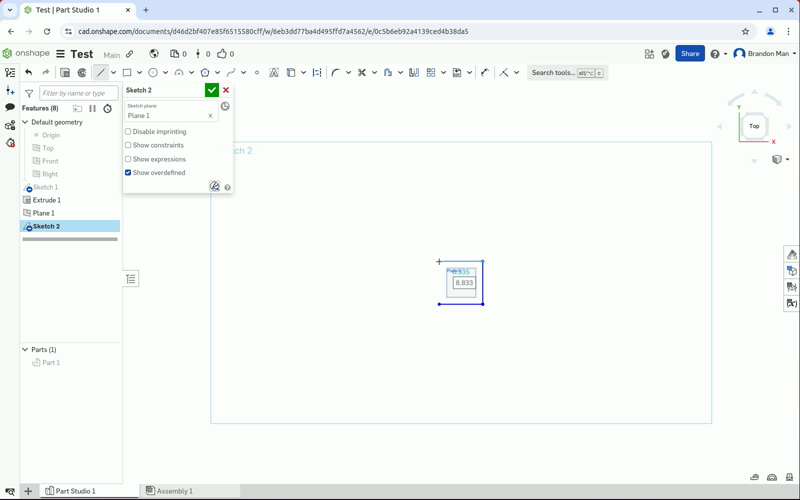
mouse_move(469, 261)
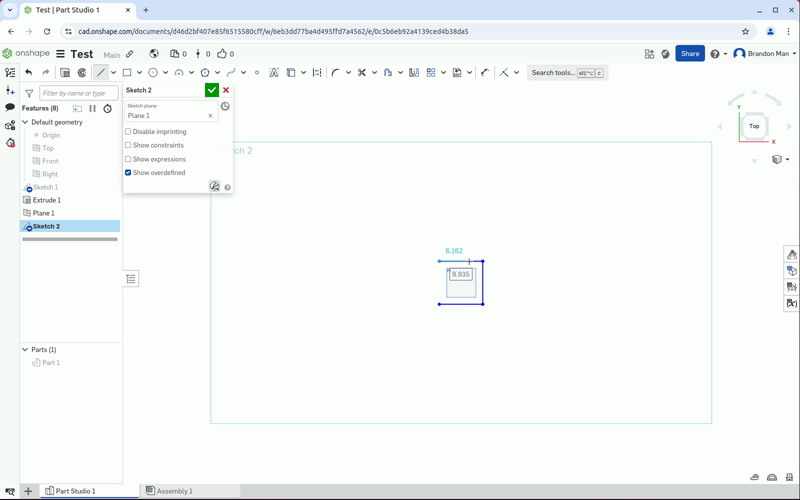
key_down(shift)
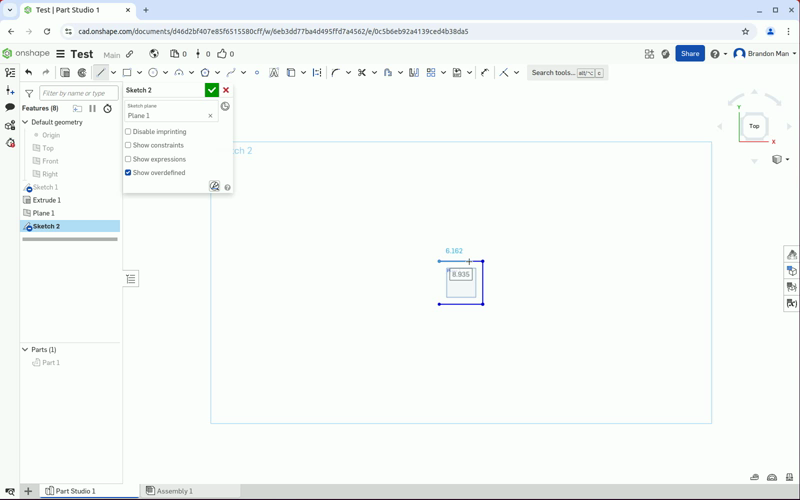
mouse_move(439, 304)
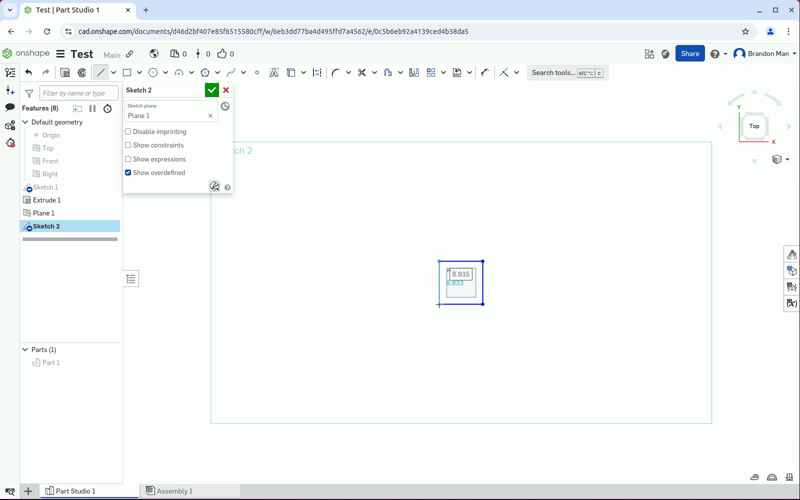
key_up(shift)
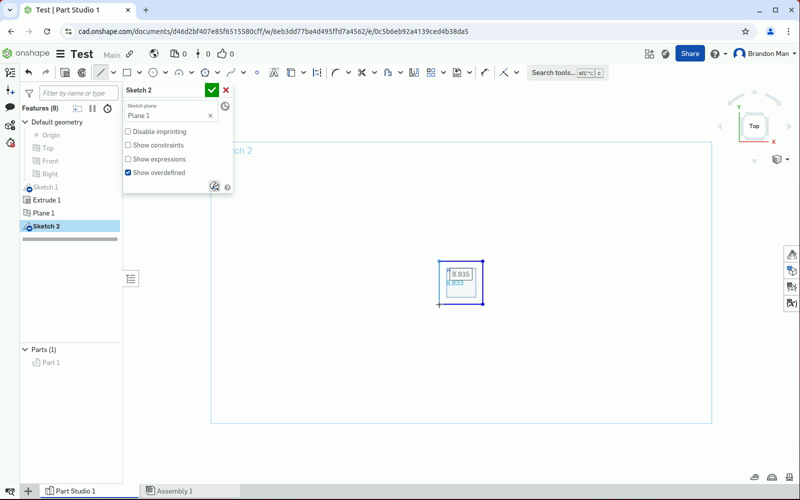
click(439, 304)
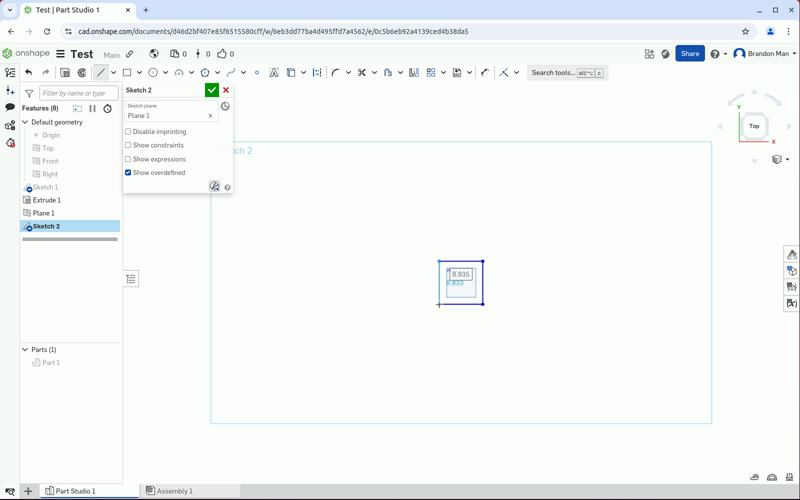
key(esc)
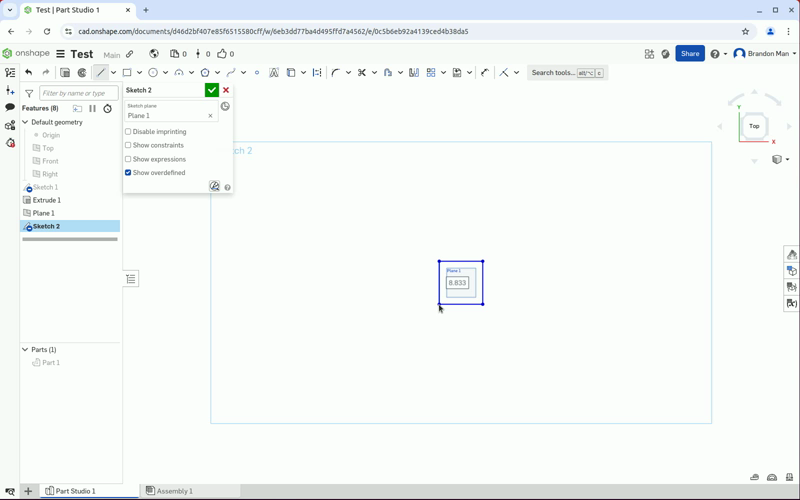
mouse_move(478, 272)
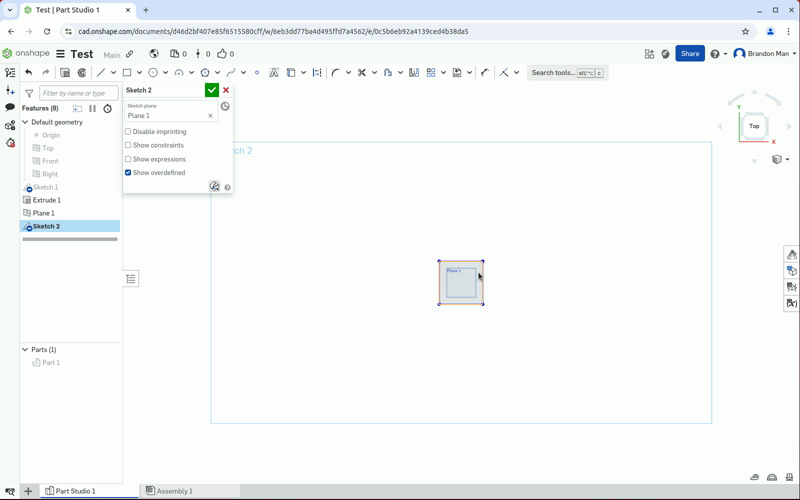
click(478, 272)
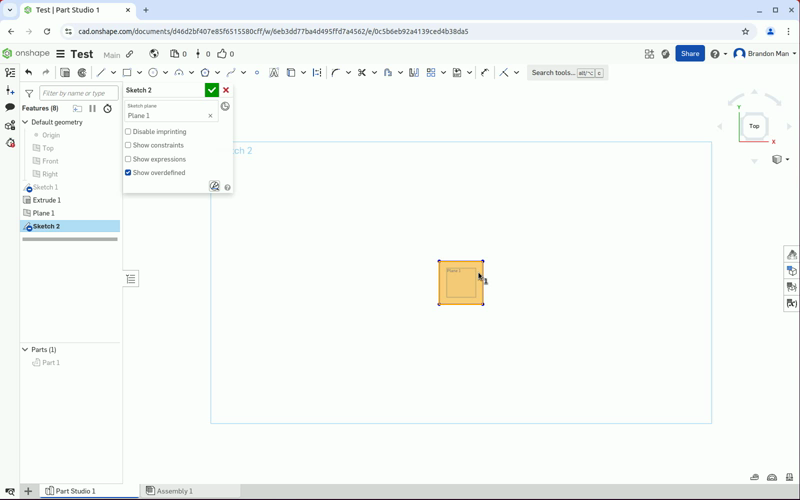
mouse_move(73, 352)
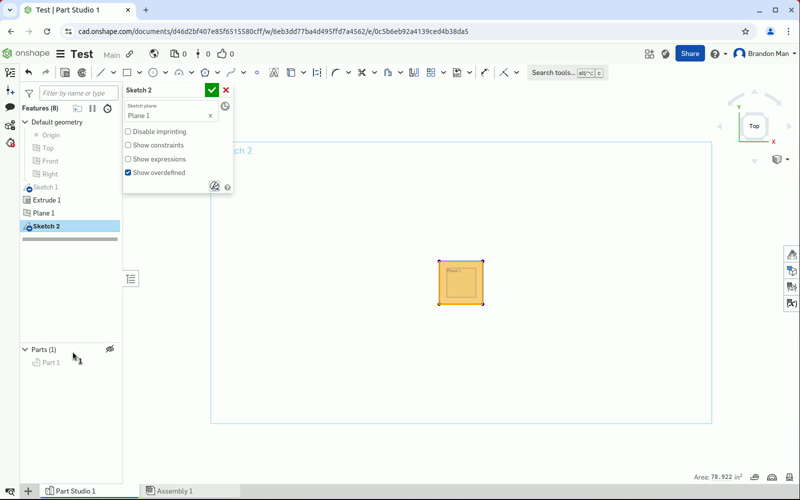
key(shift+y)
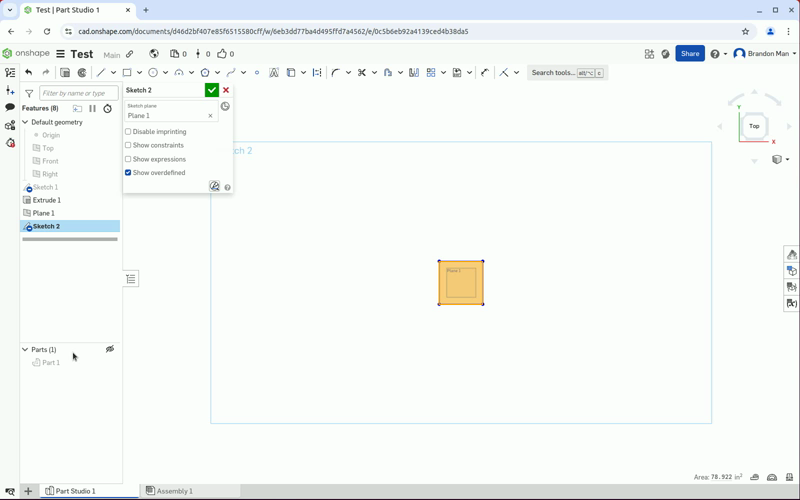
key(shift+e)
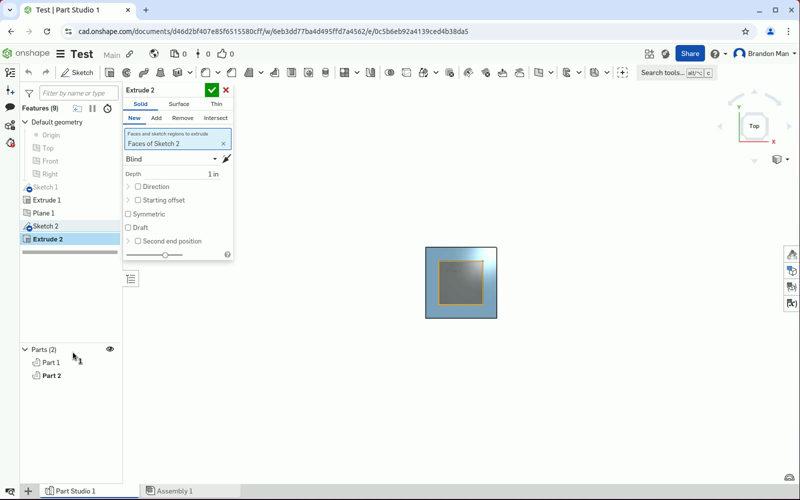
mouse_move(143, 106)
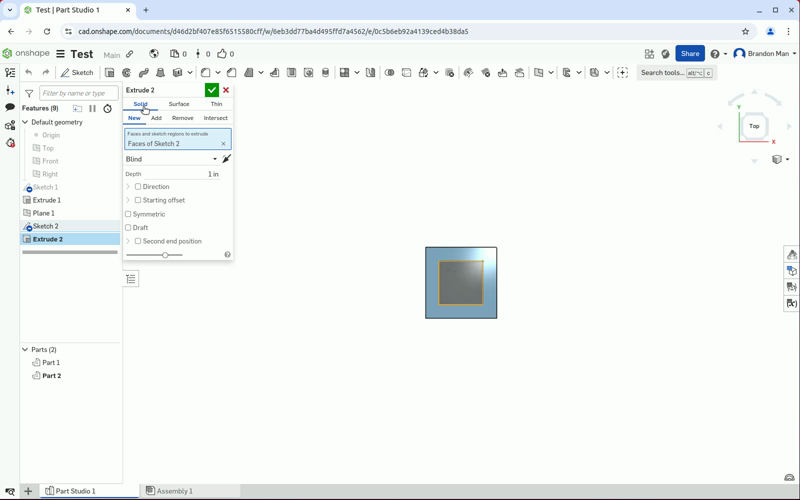
click(143, 106)
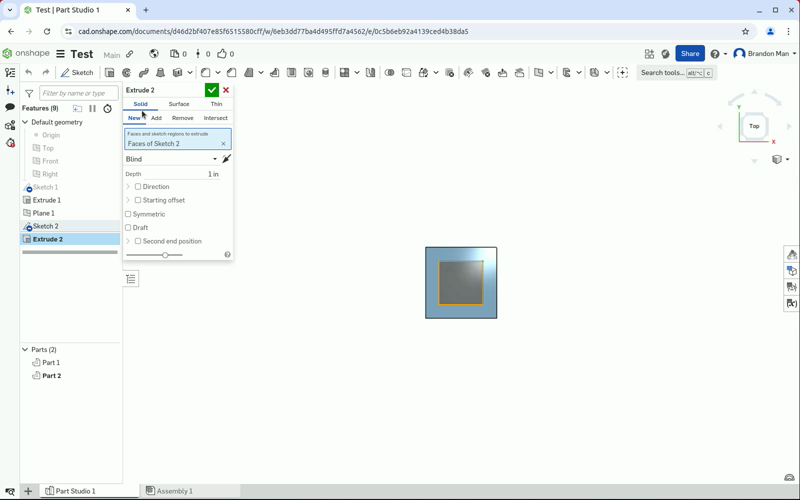
mouse_move(137, 120)
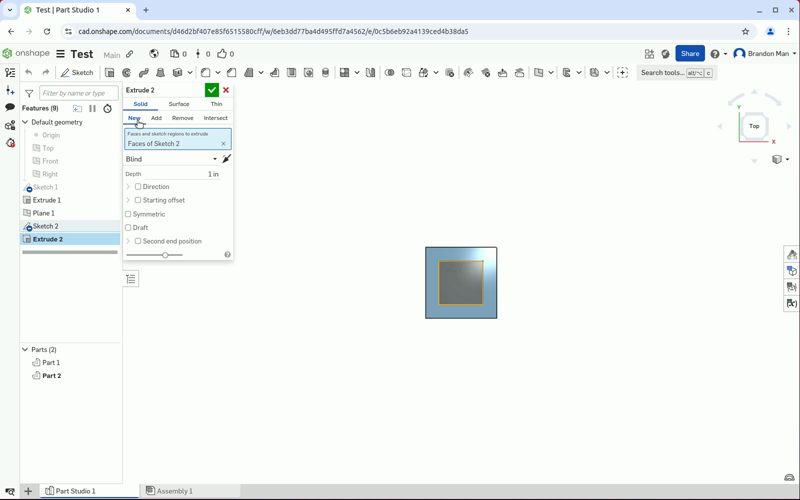
click(137, 120)
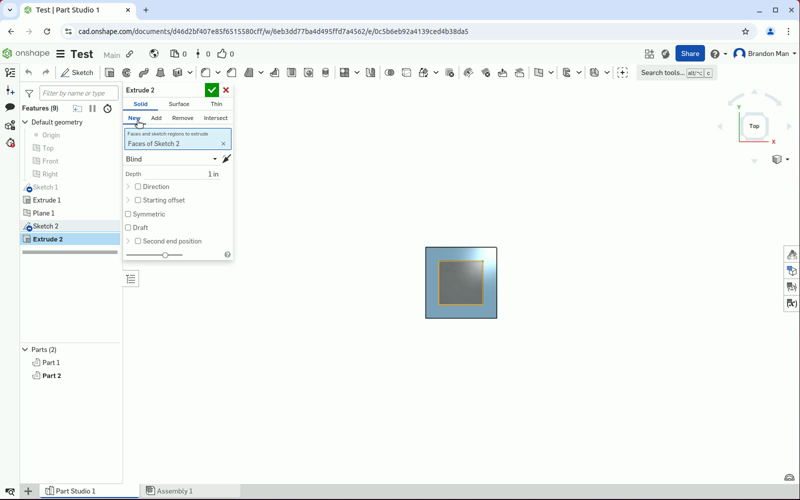
key(tab, 4)
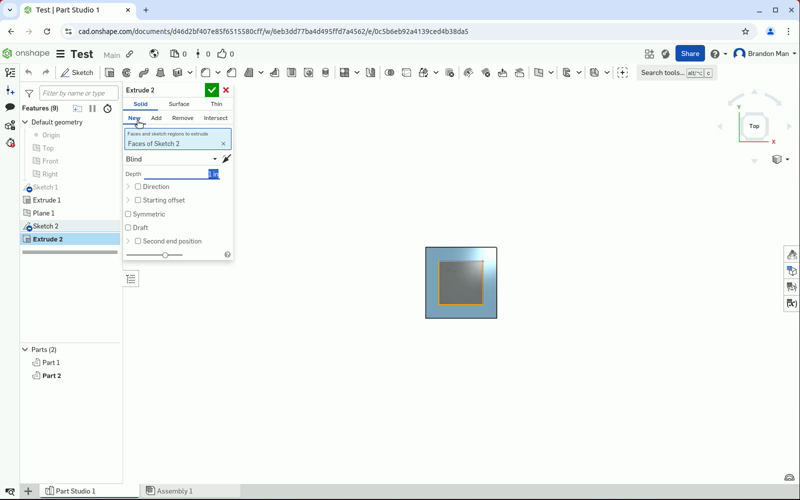
text(8.666)
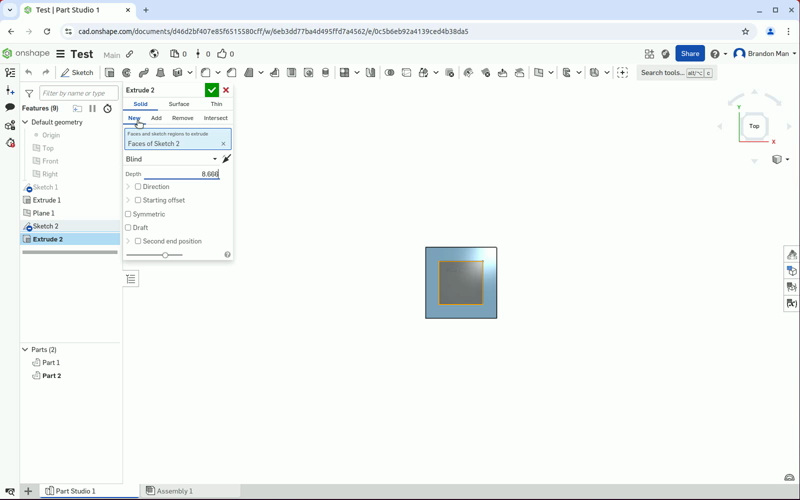
key(enter)
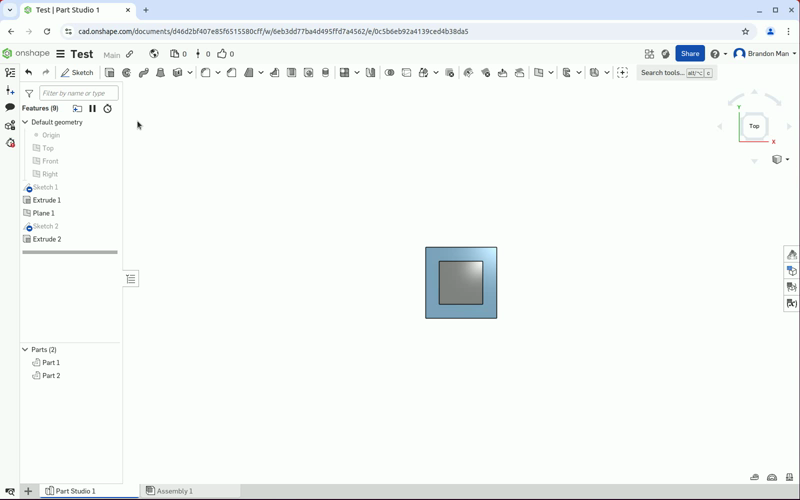
key(shift+h)
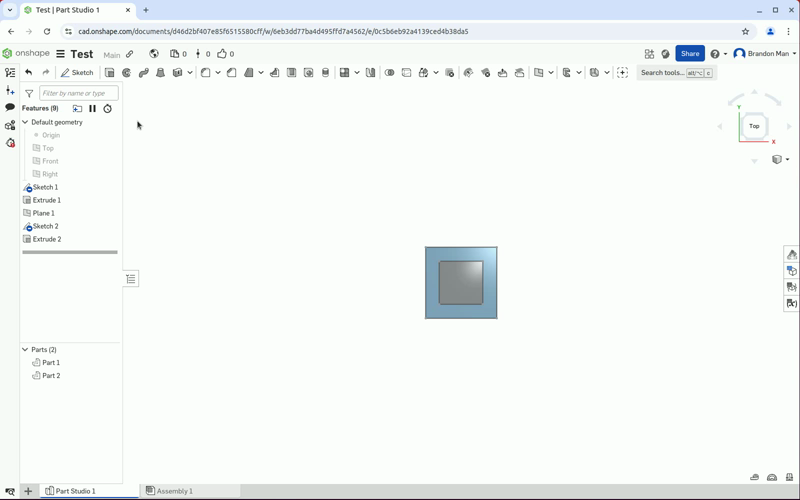
key(shift+h)
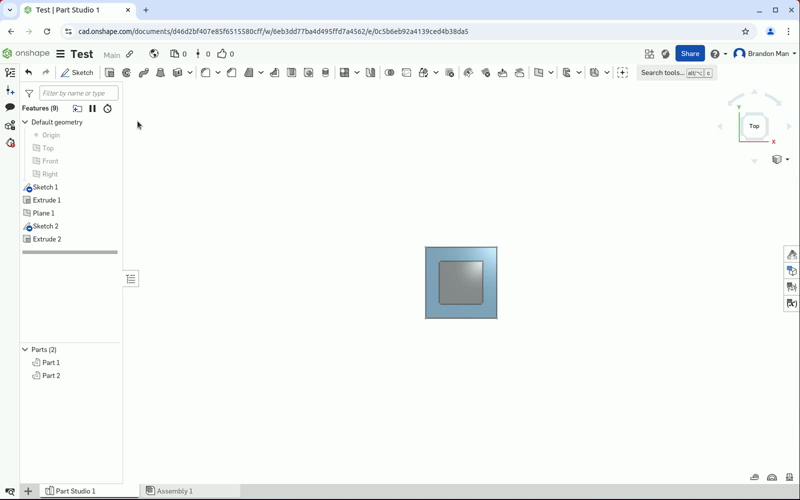
key(shift+7)
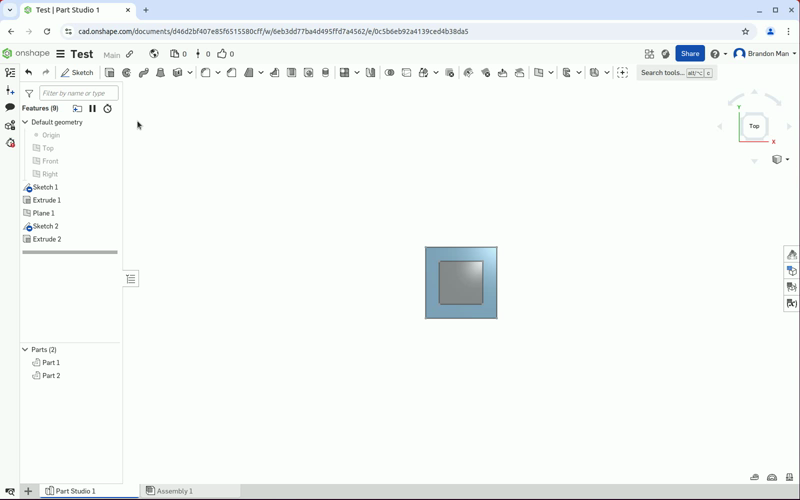
key(up, 3)
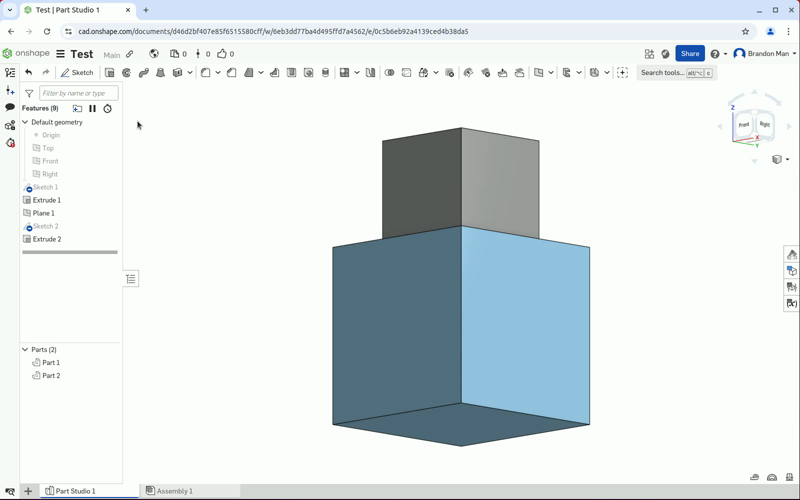
key(left, 3)
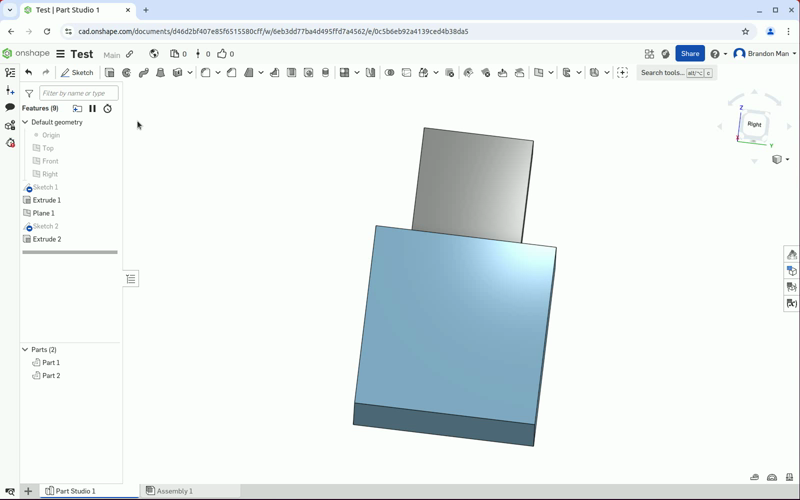
key(right, 3)
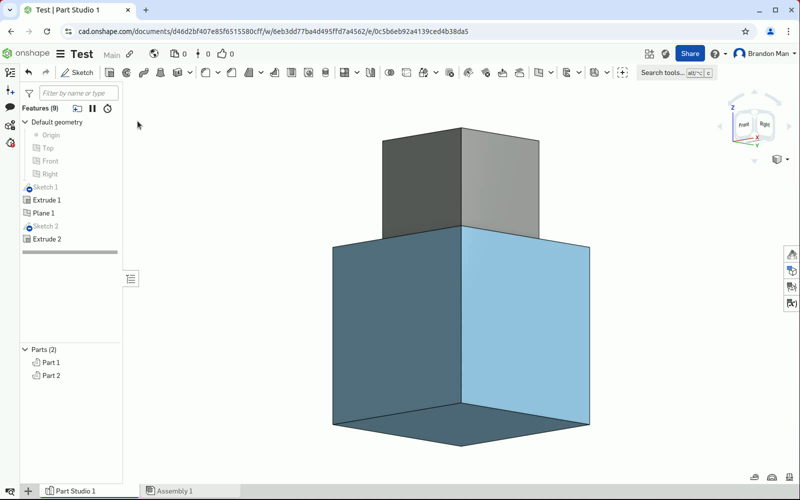
key(down, 3)
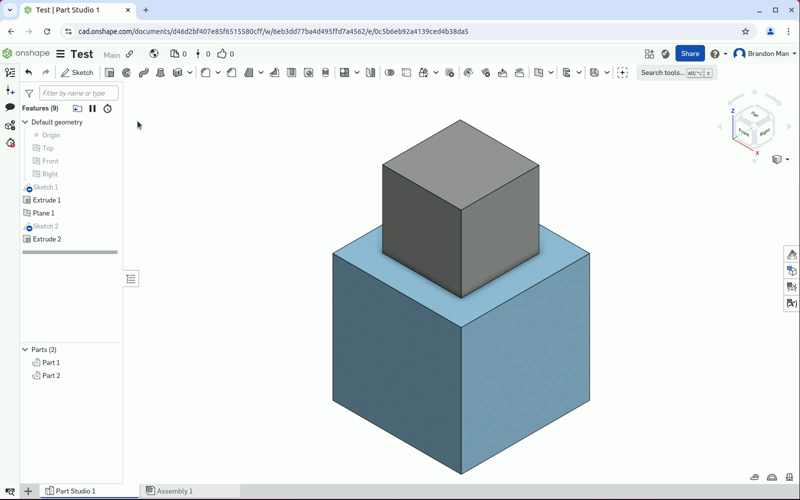
mouse_move(73, 189)
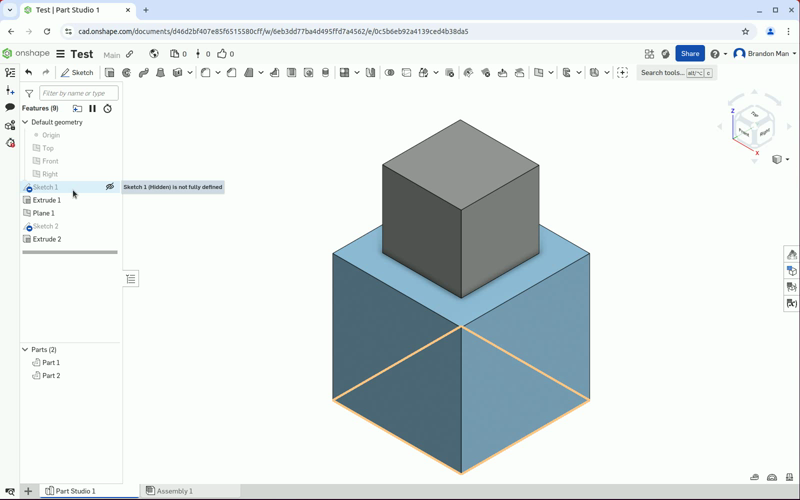
click(73, 189)